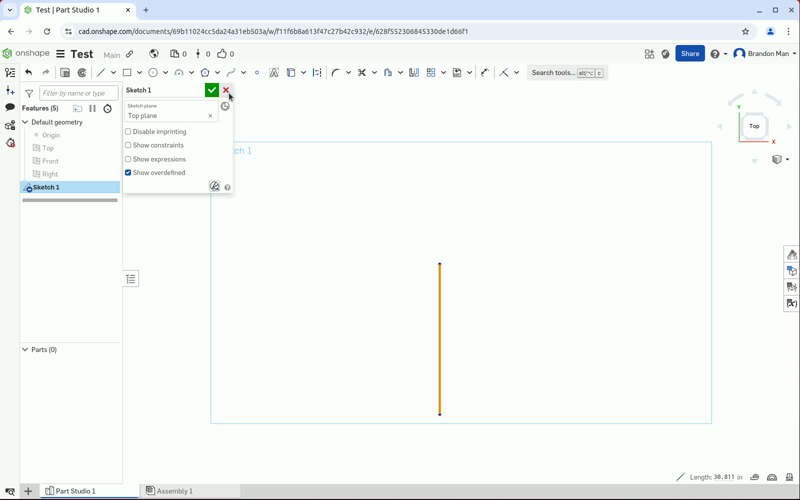
key(shift+h)
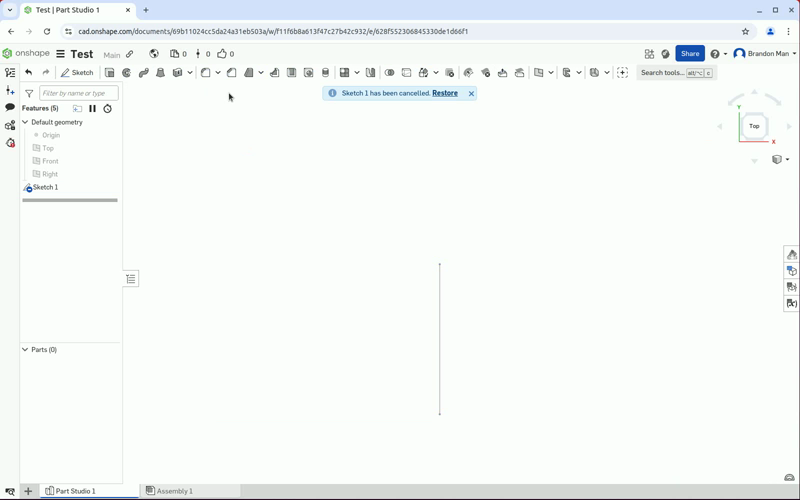
key(shift+s)
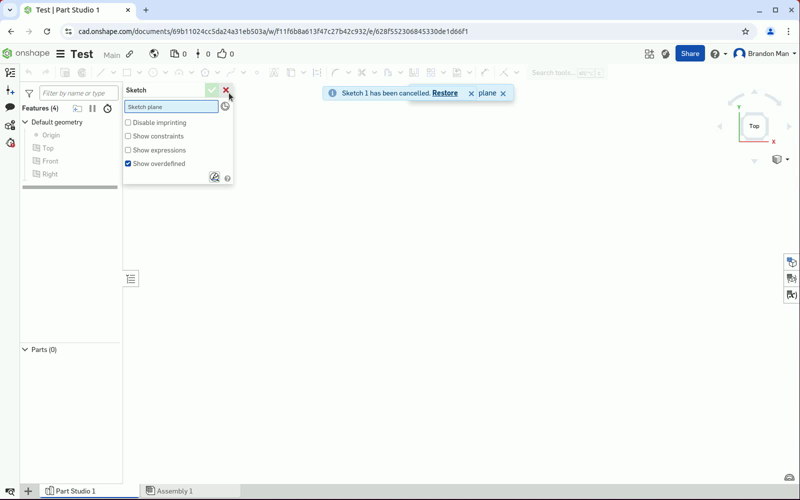
mouse_move(73, 150)
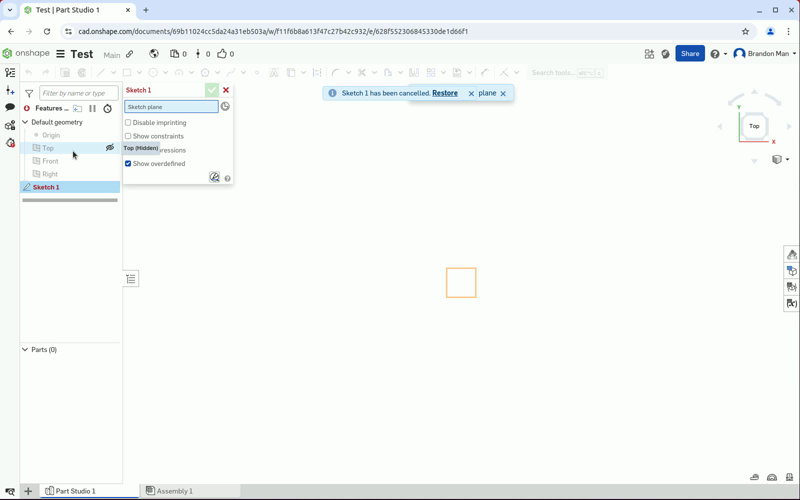
click(73, 150)
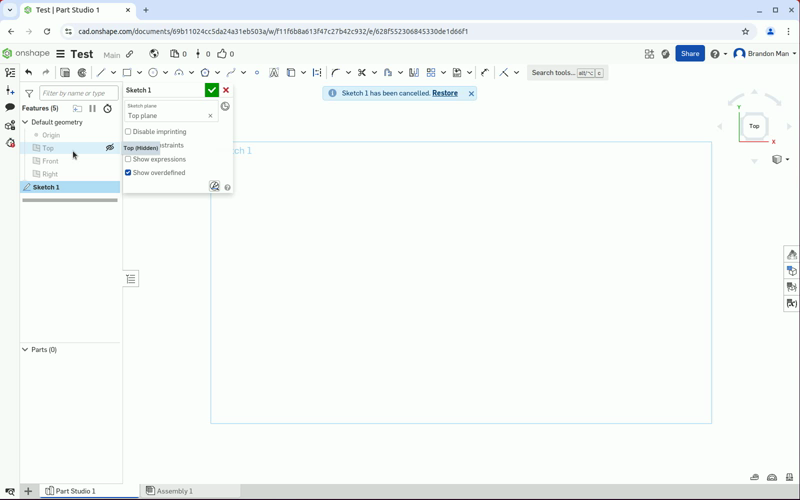
mouse_move(73, 352)
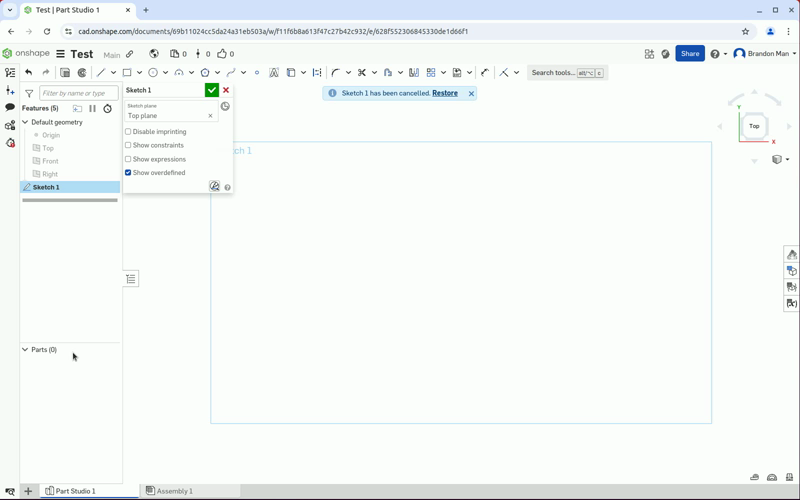
key(y)
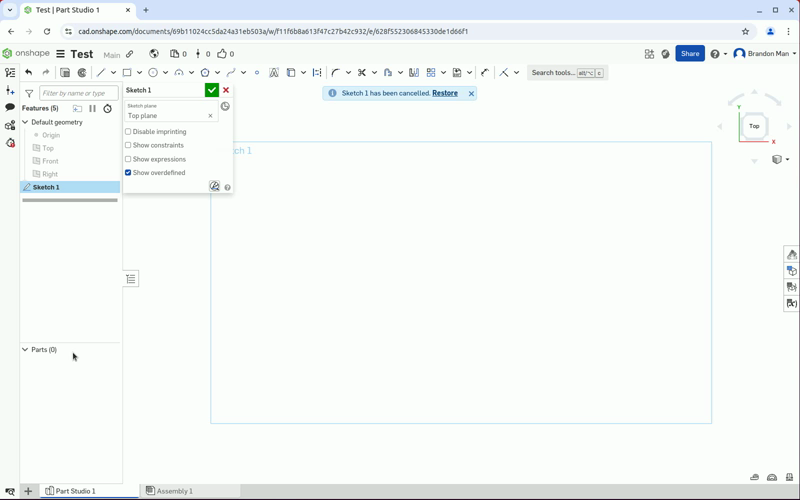
key(c)
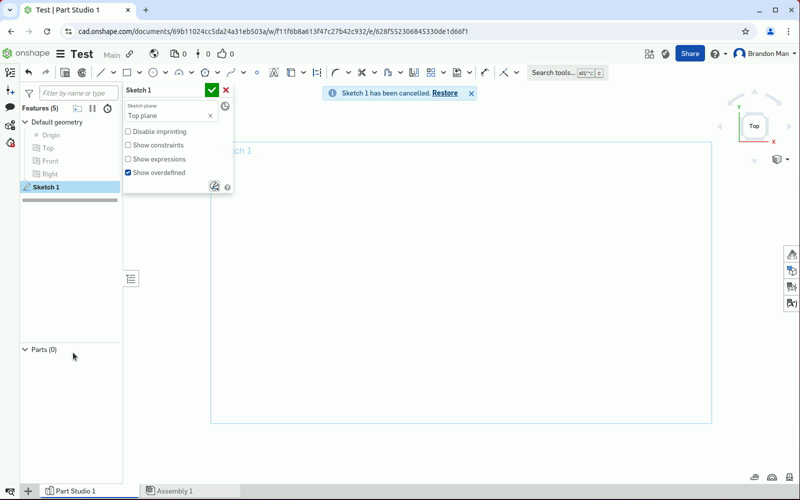
key_down(shift)
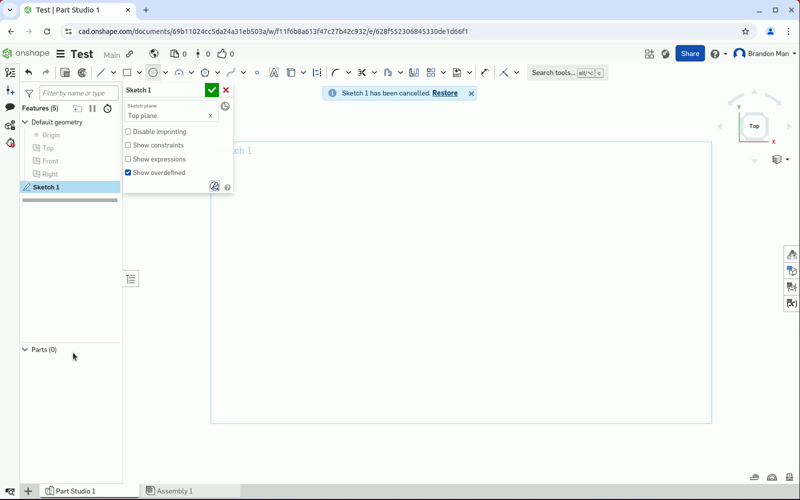
mouse_move(461, 282)
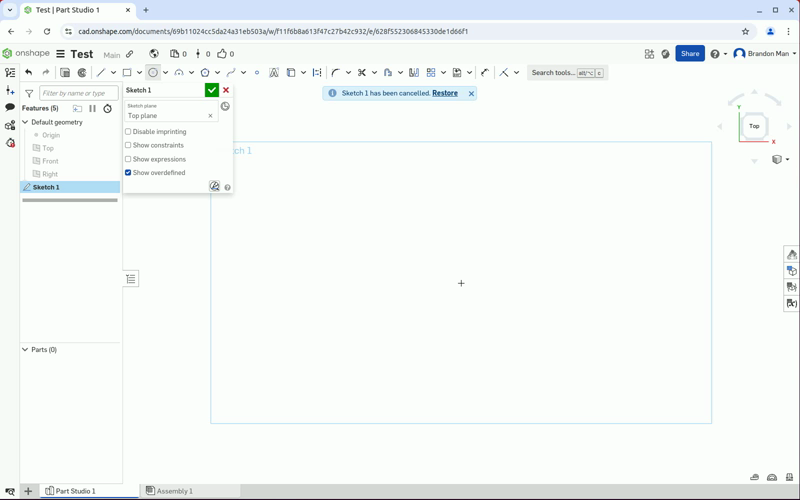
click(461, 282)
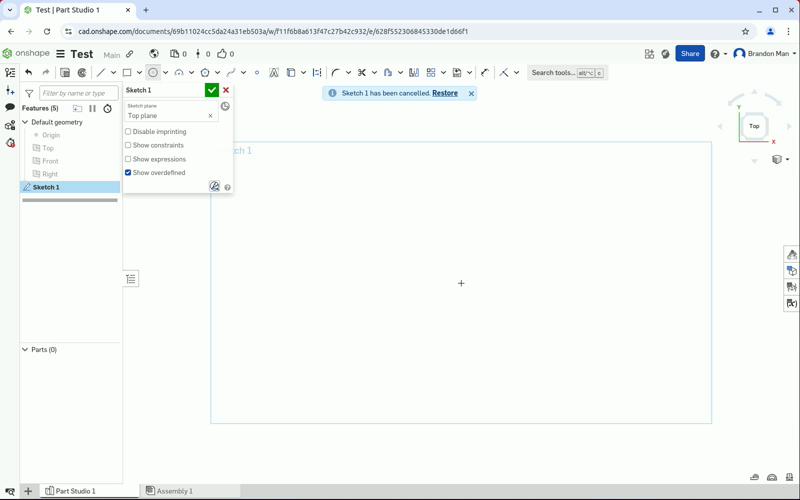
key_up(shift)
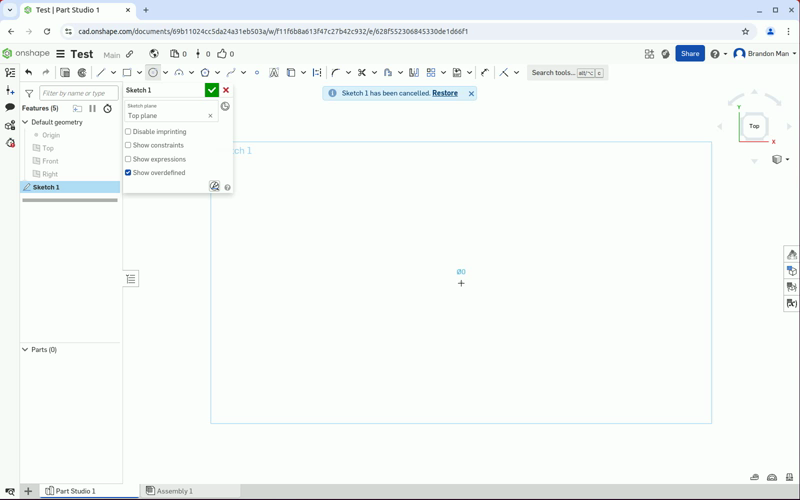
mouse_move(569, 282)
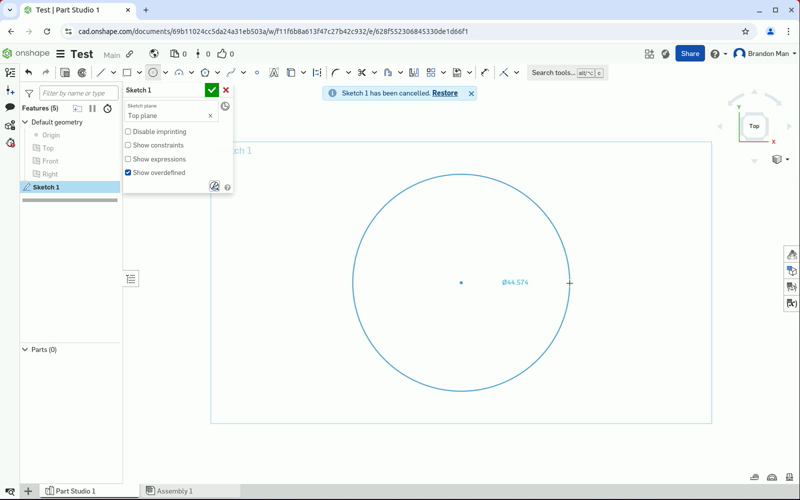
click(569, 282)
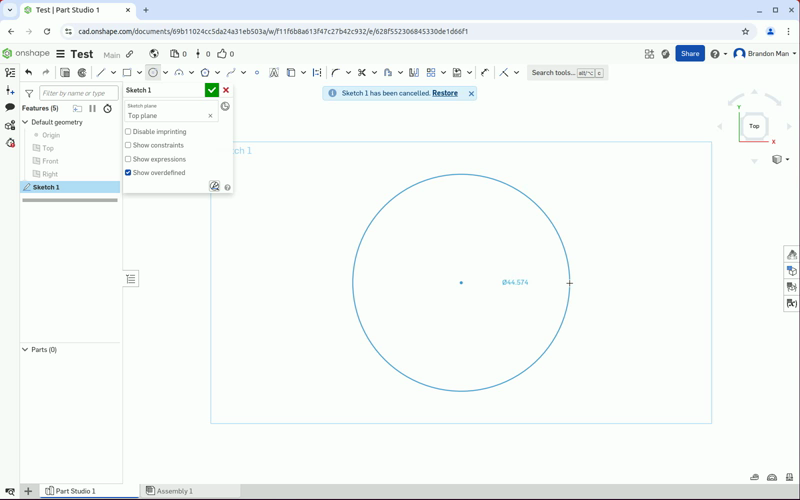
key(esc)
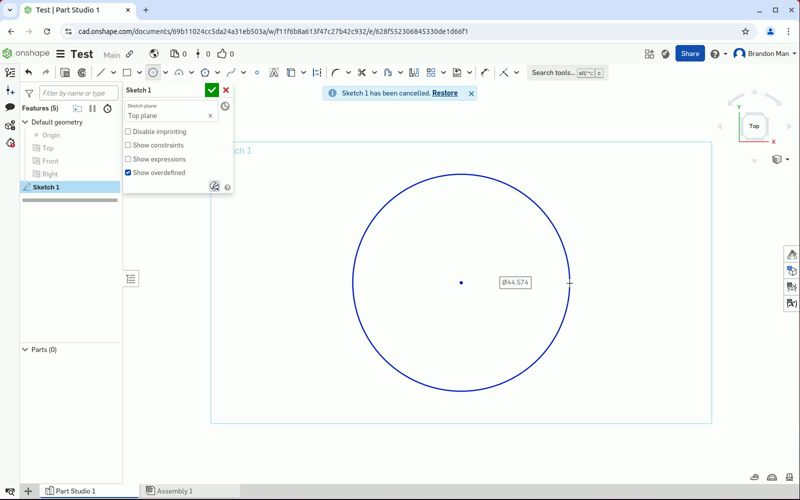
mouse_move(525, 279)
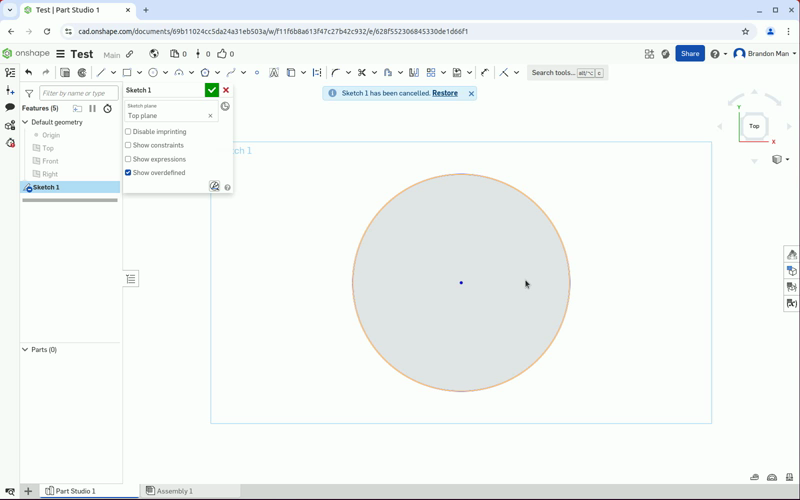
click(525, 279)
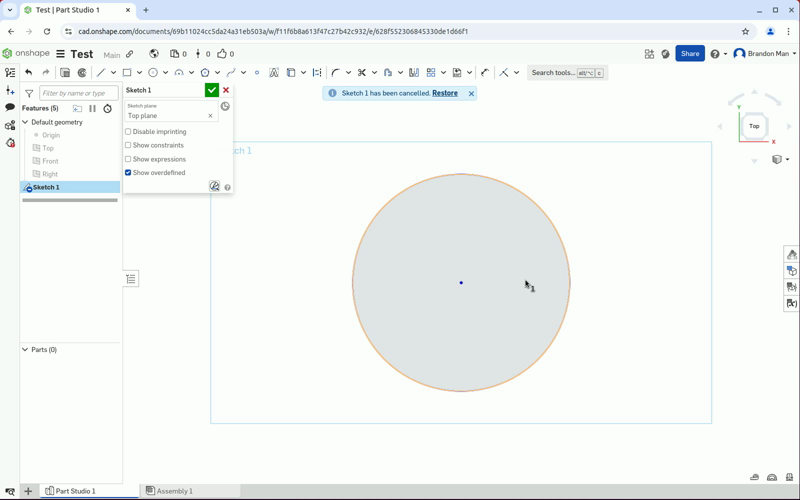
mouse_move(73, 352)
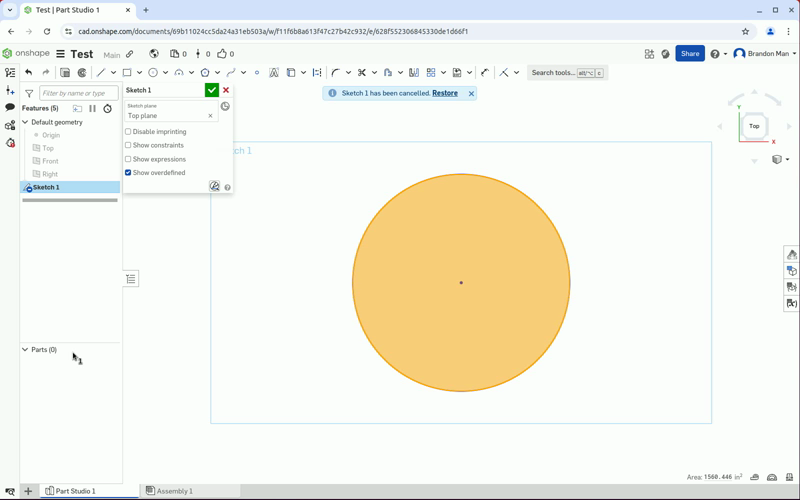
key(shift+y)
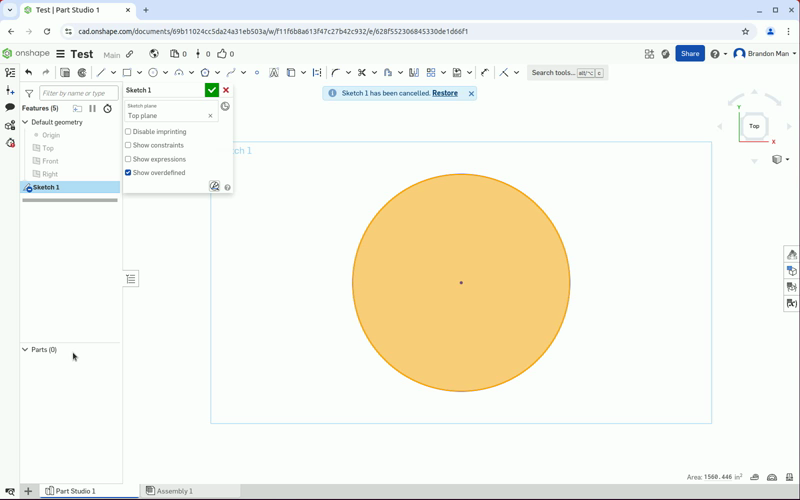
key(shift+e)
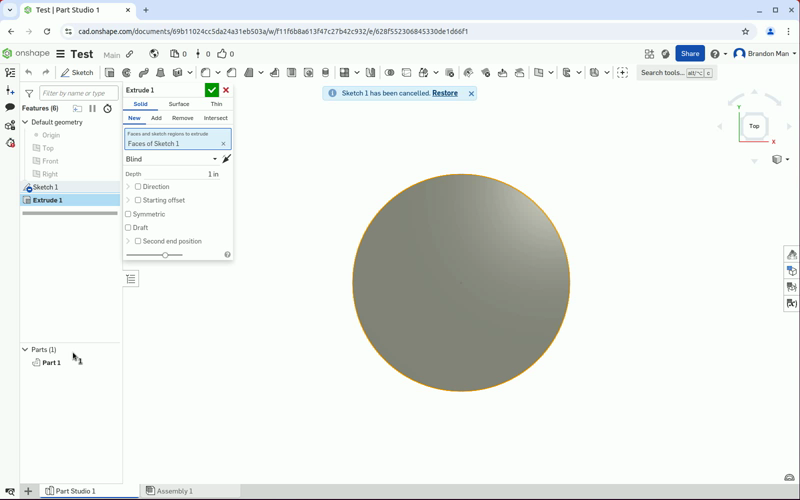
mouse_move(143, 106)
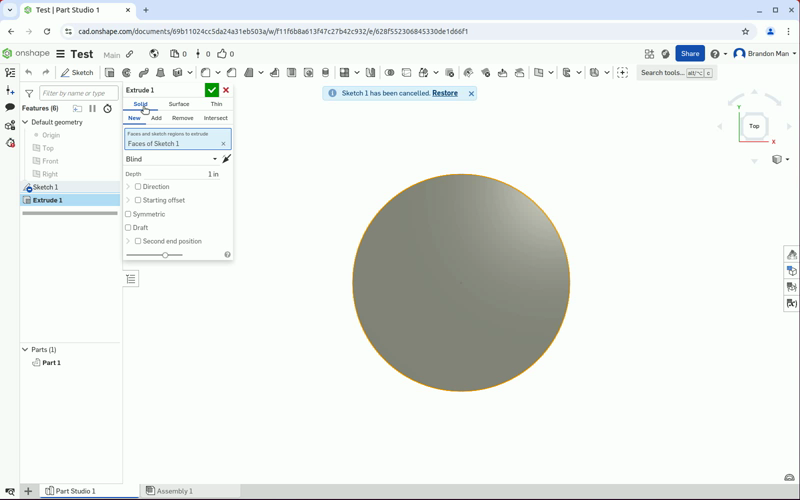
click(143, 106)
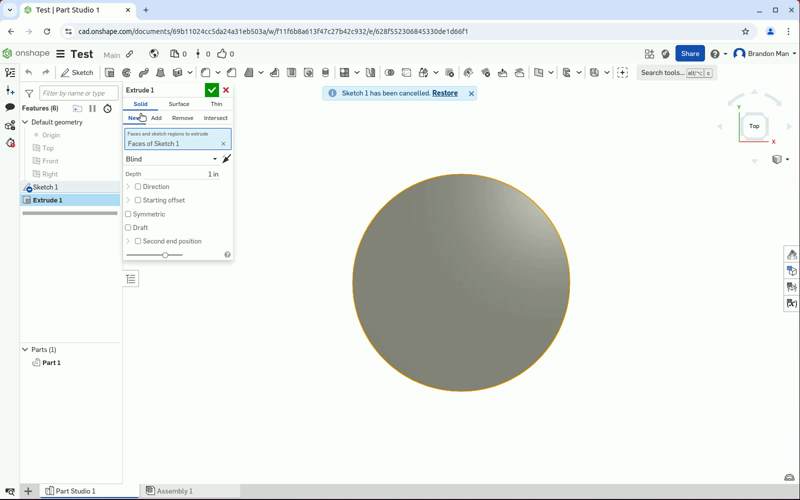
mouse_move(137, 120)
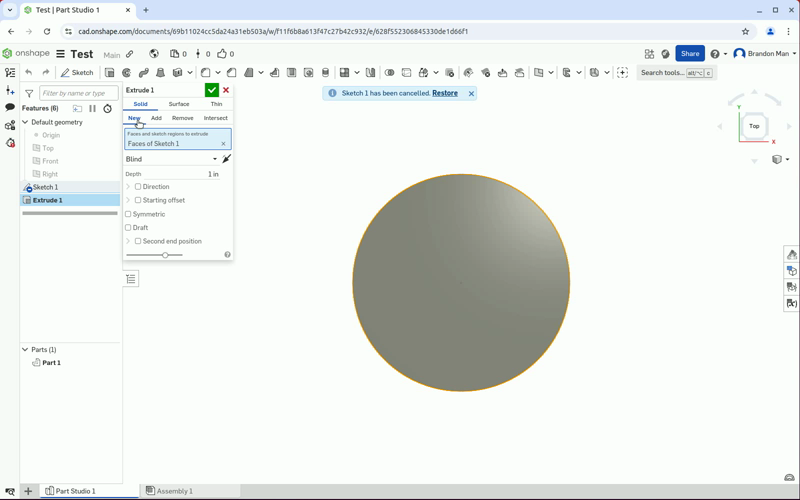
click(137, 120)
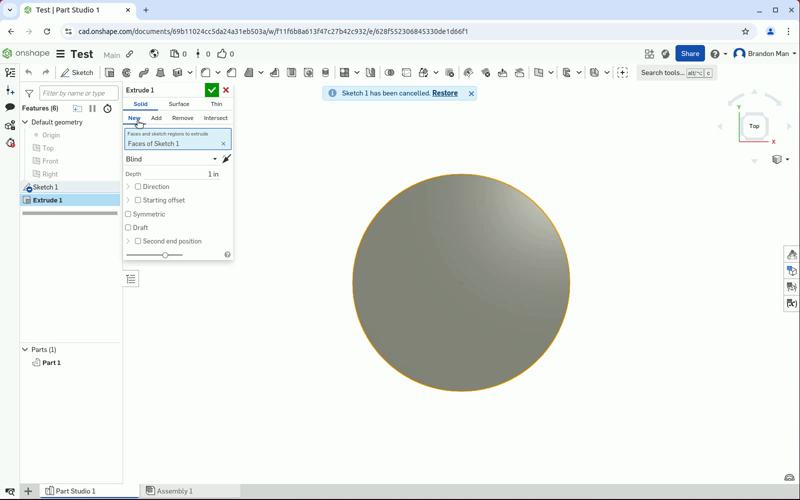
key(tab, 4)
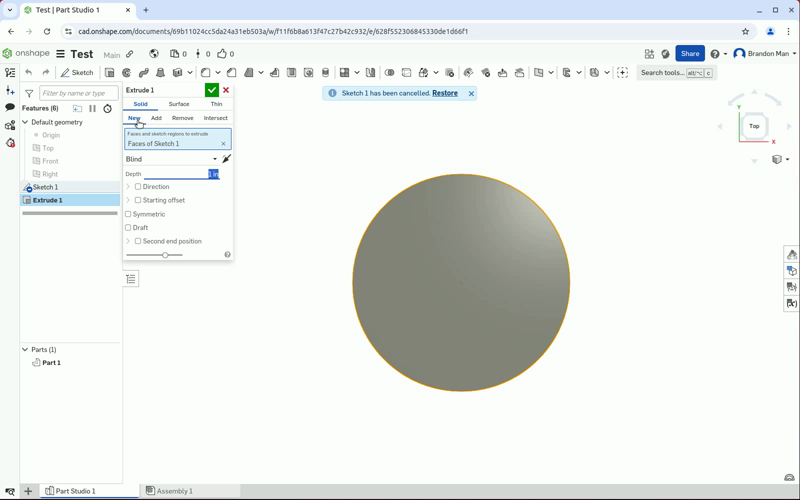
text(23.108)
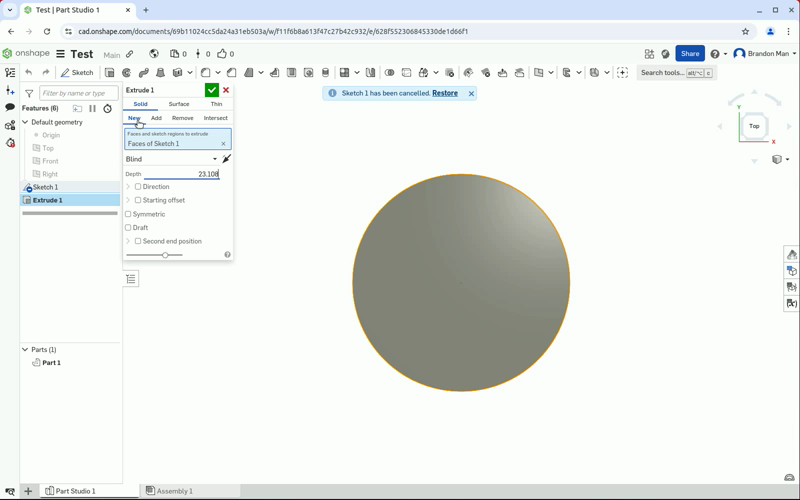
key(enter)
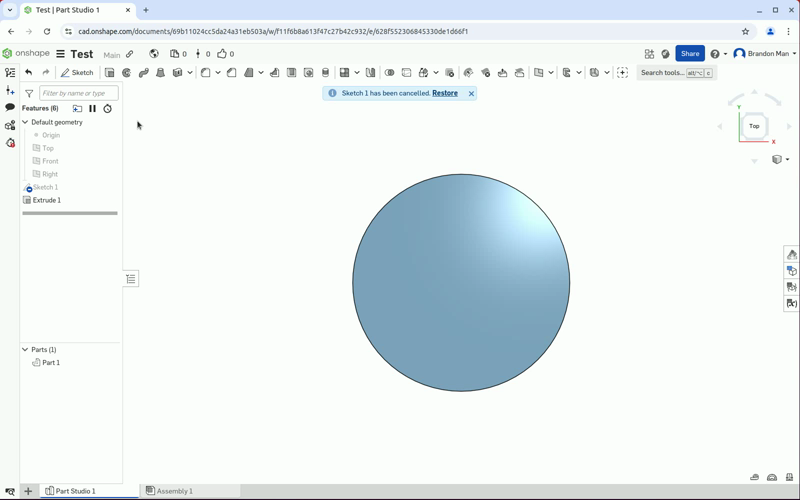
key(shift+h)
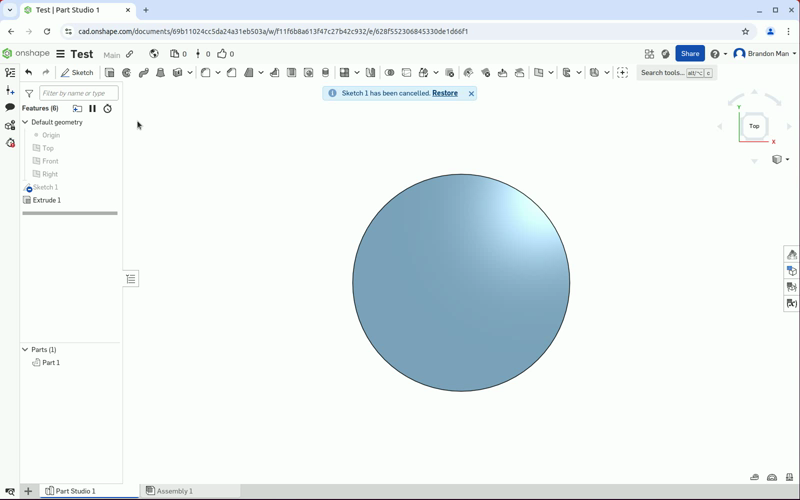
key(shift+h)
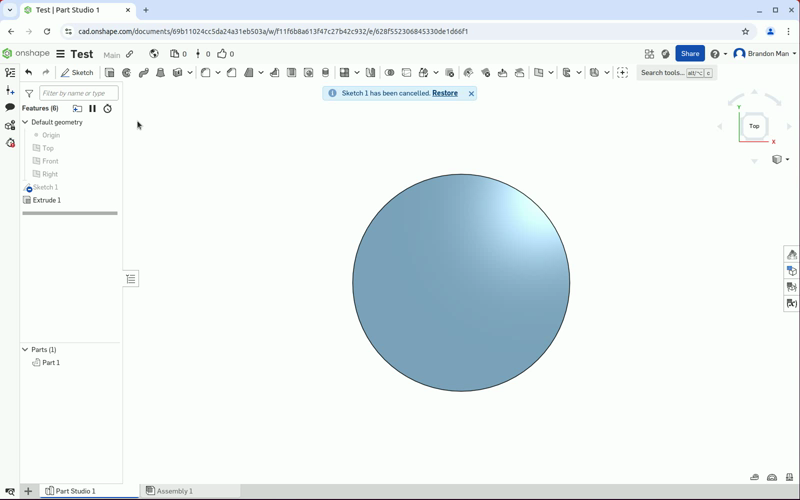
mouse_move(73, 189)
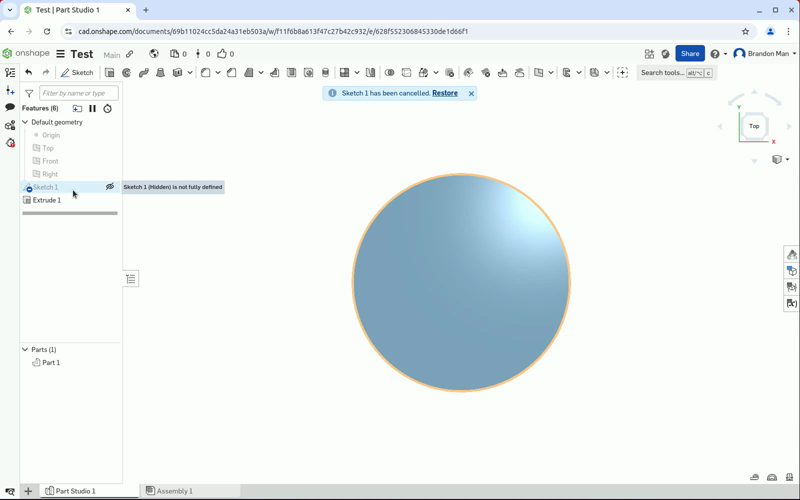
click(73, 189)
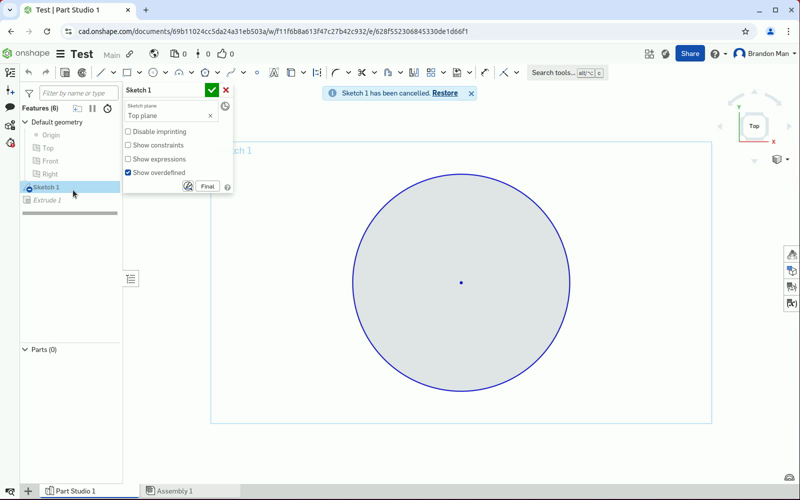
mouse_move(229, 92)
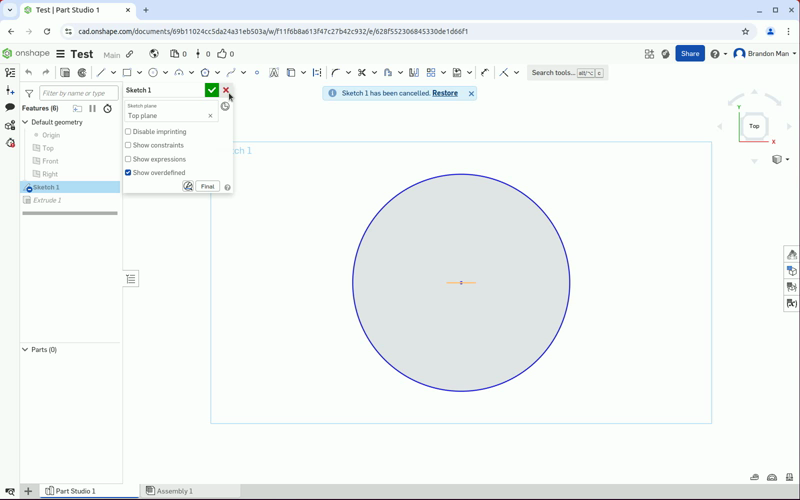
click(229, 92)
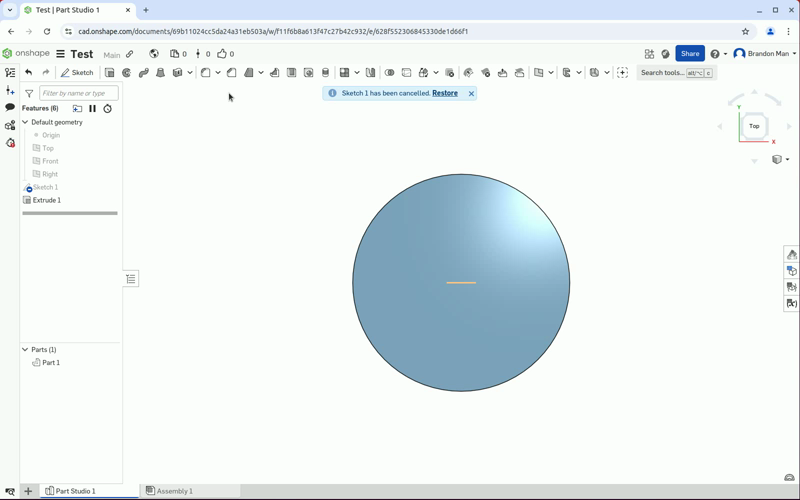
mouse_move(541, 75)
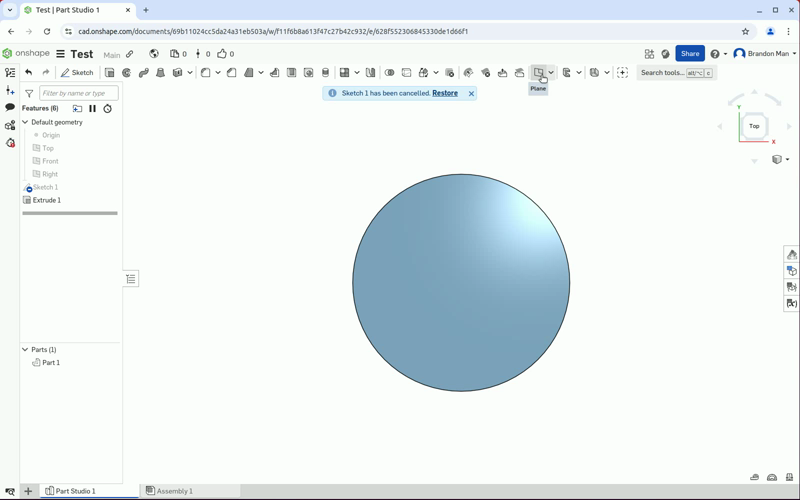
click(541, 75)
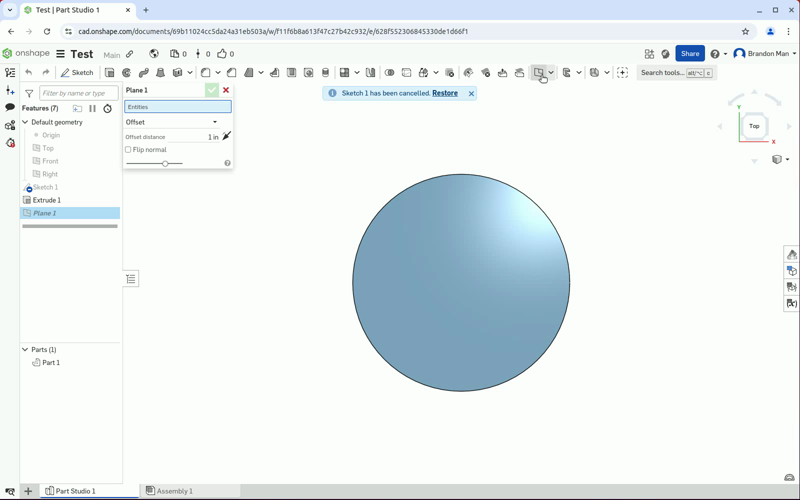
mouse_move(73, 150)
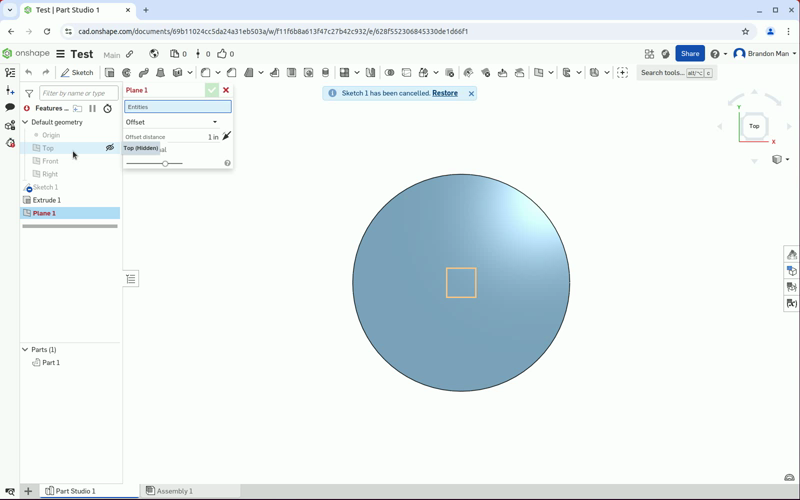
click(73, 150)
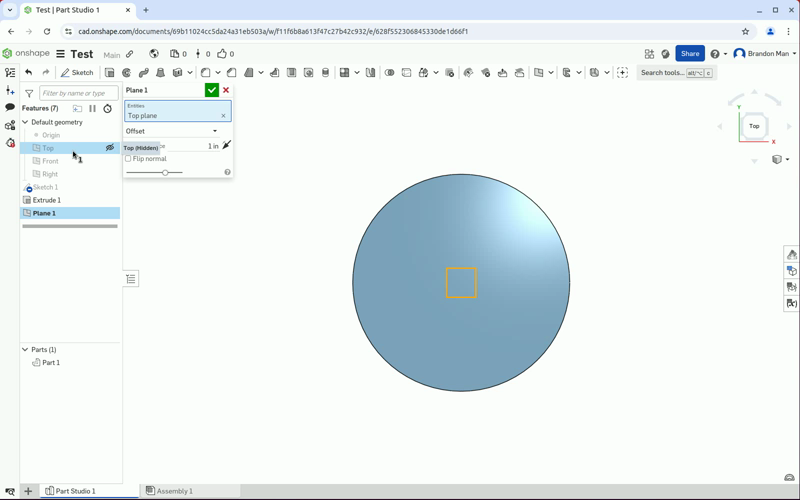
key(tab, 2)
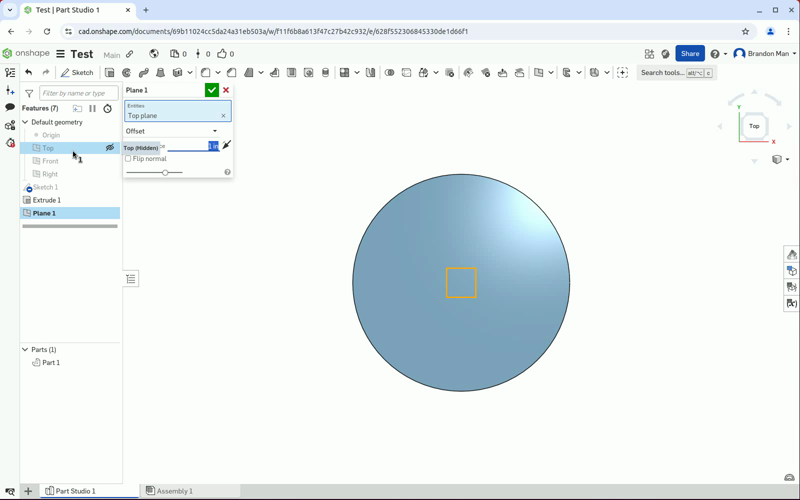
text(23.108)
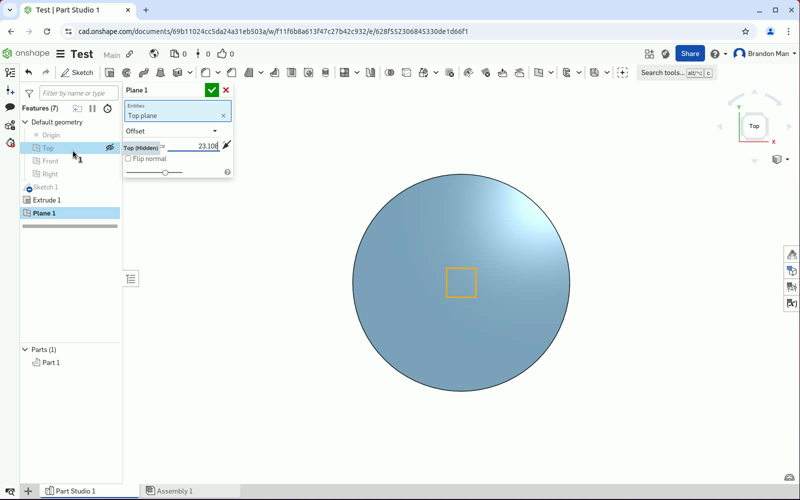
key(enter, 2)
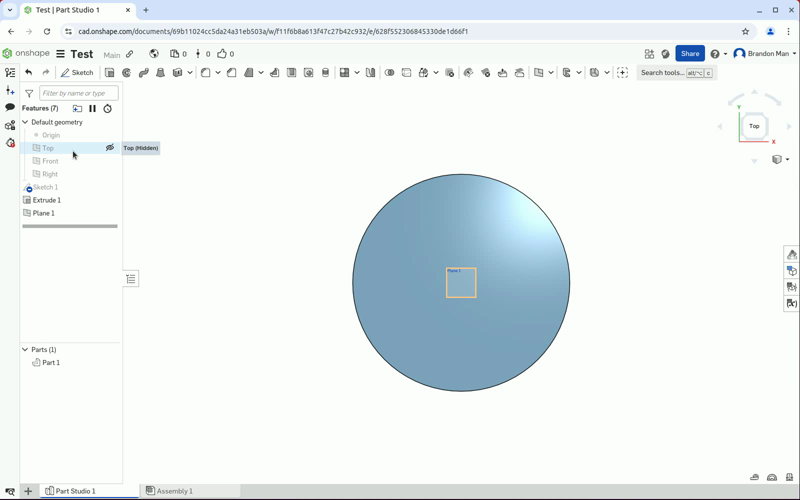
key(shift+s)
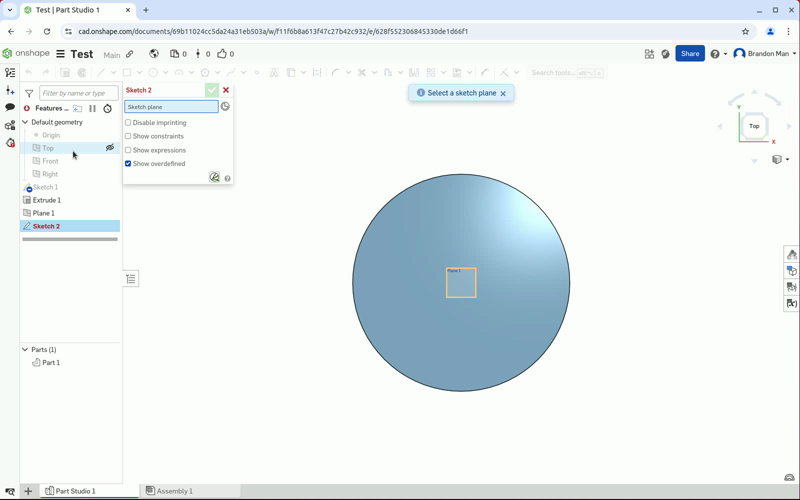
mouse_move(73, 215)
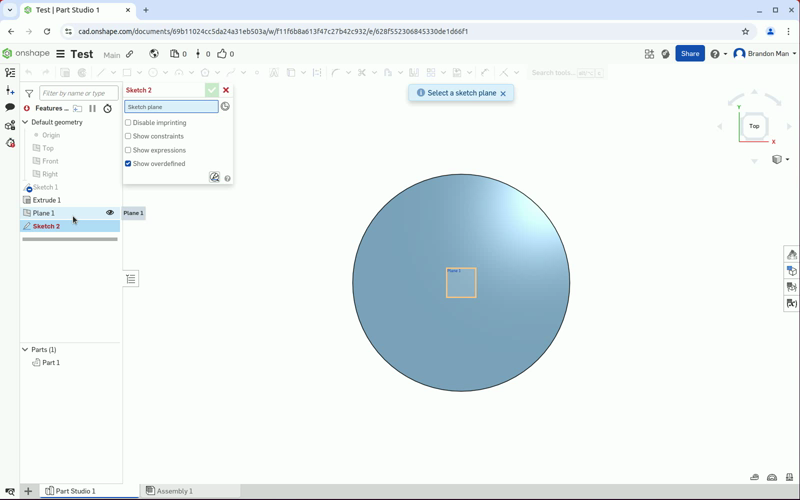
click(73, 215)
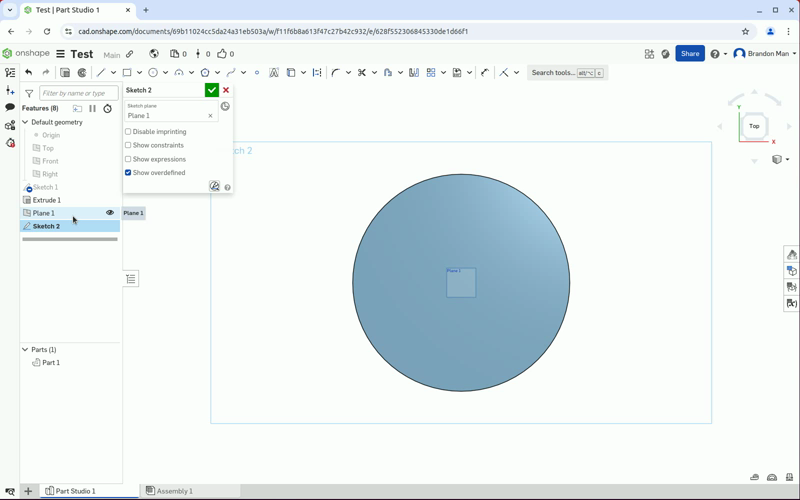
mouse_move(73, 352)
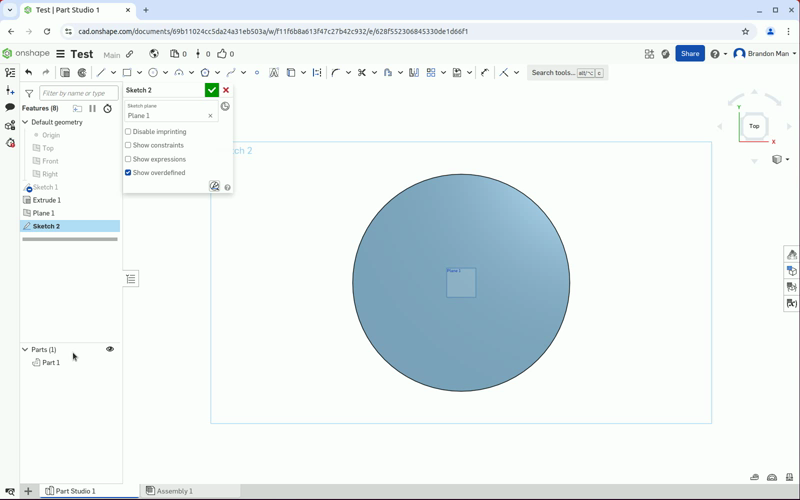
key(y)
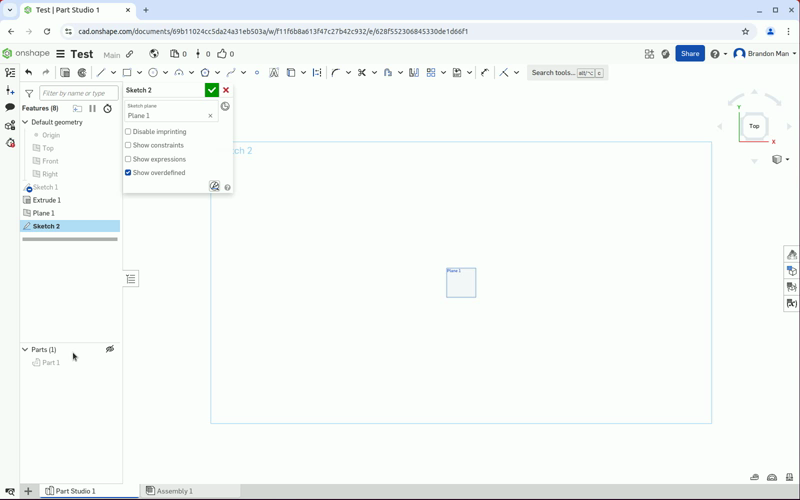
key(c)
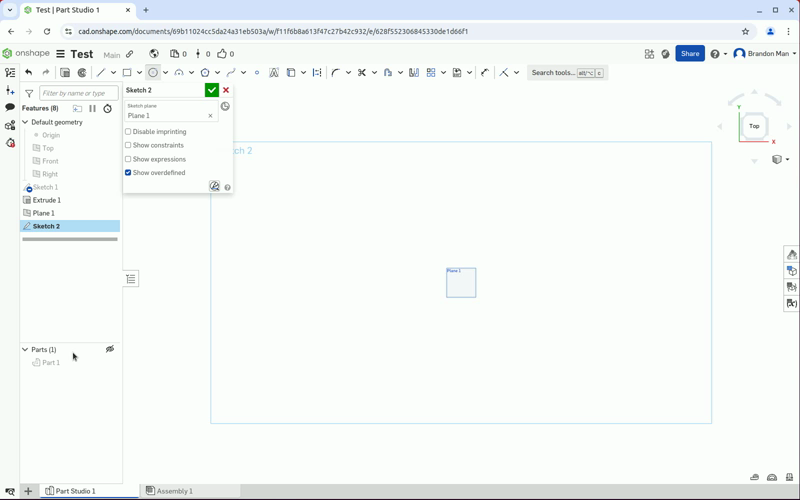
key_down(shift)
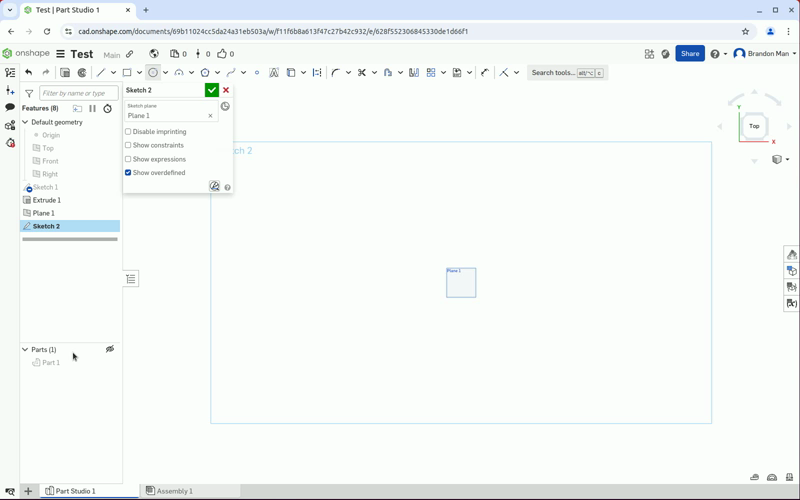
mouse_move(461, 282)
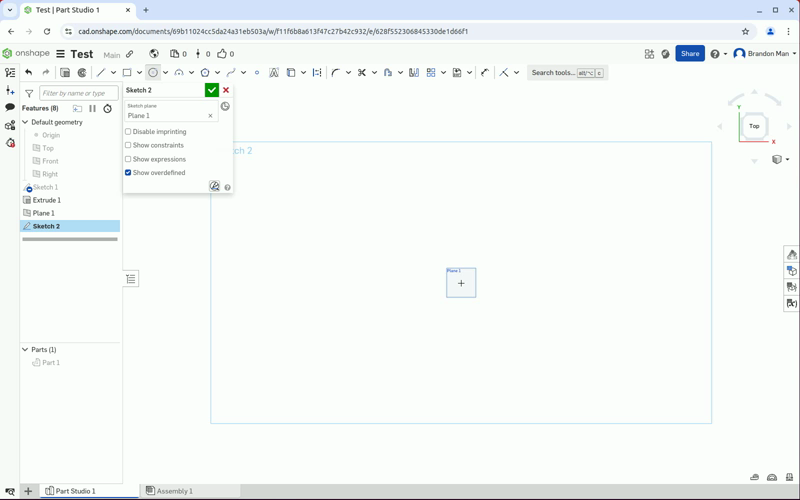
click(461, 282)
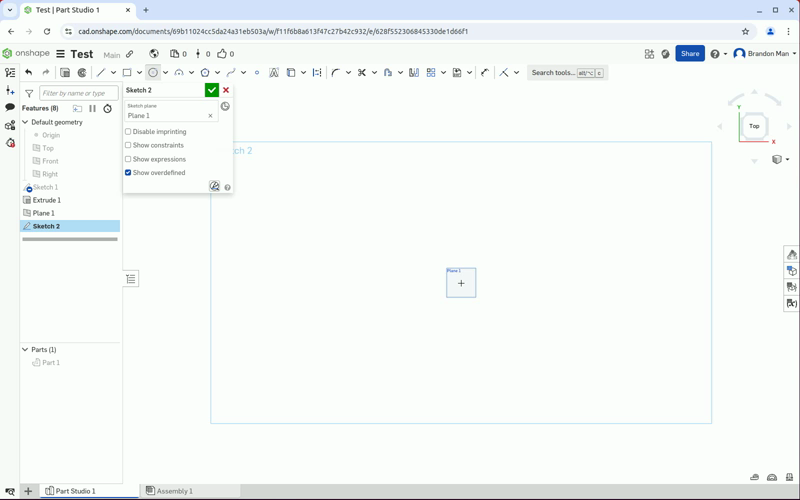
key_up(shift)
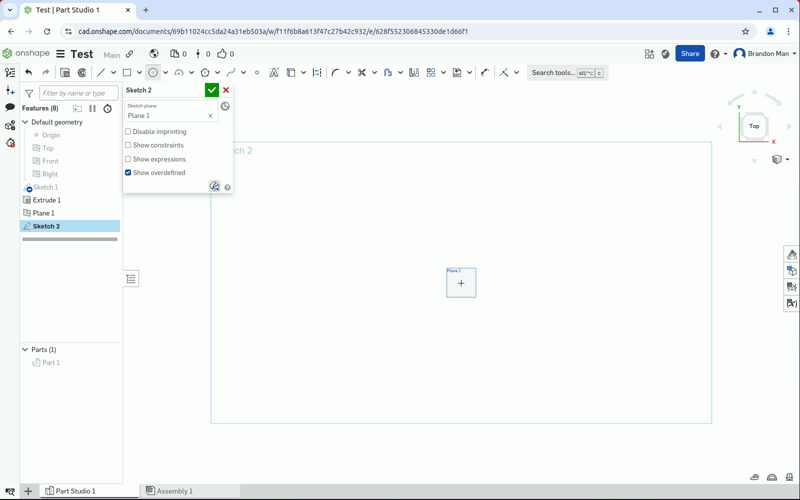
mouse_move(558, 282)
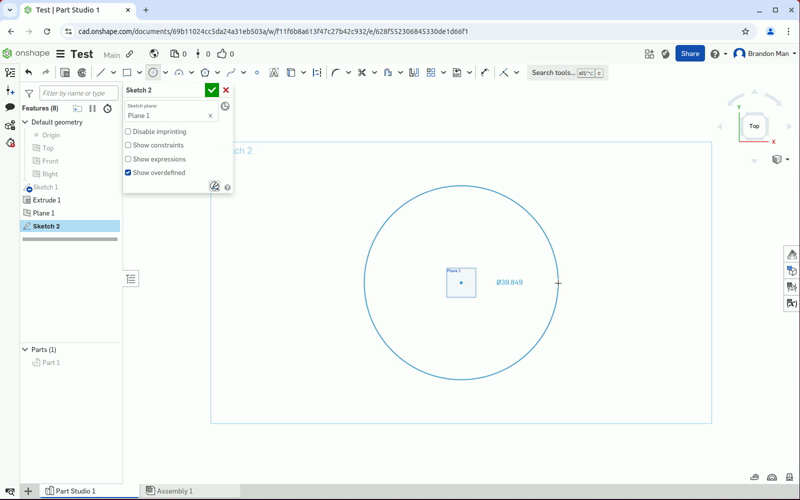
click(558, 282)
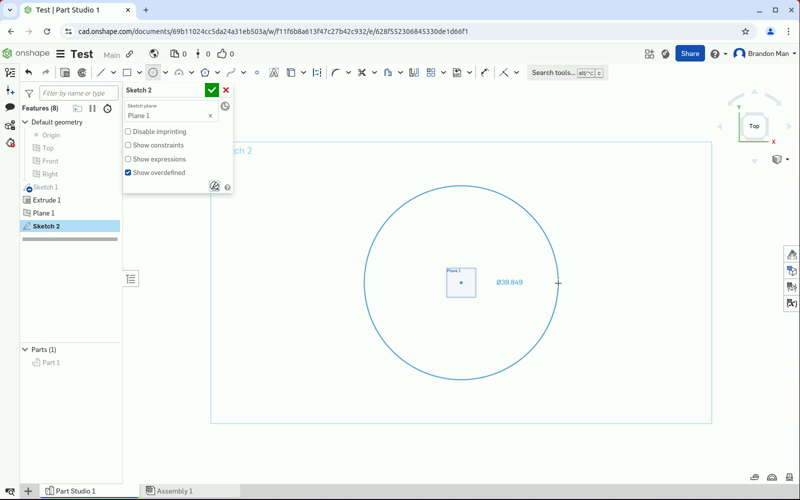
key(esc)
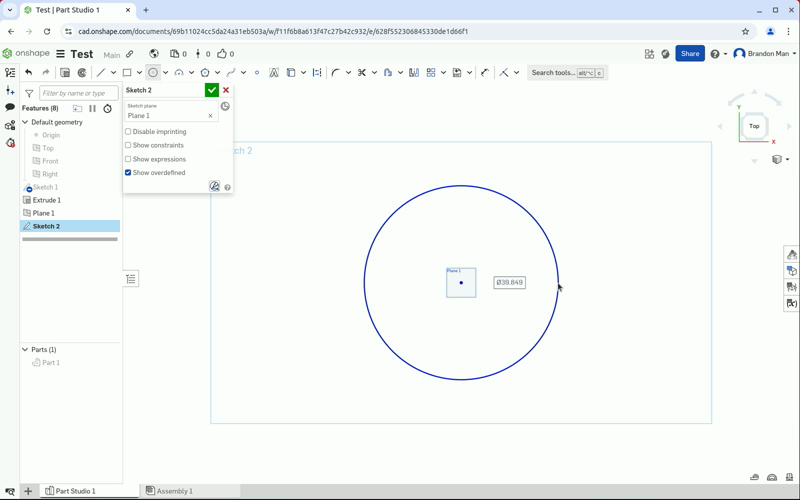
mouse_move(496, 230)
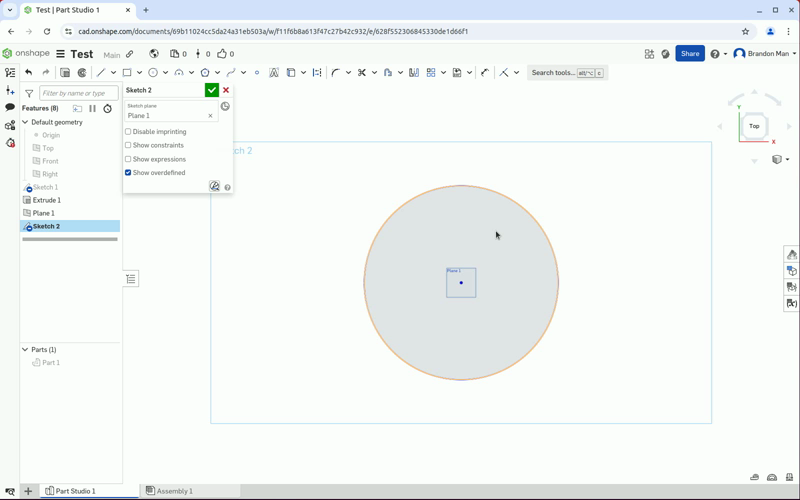
click(496, 230)
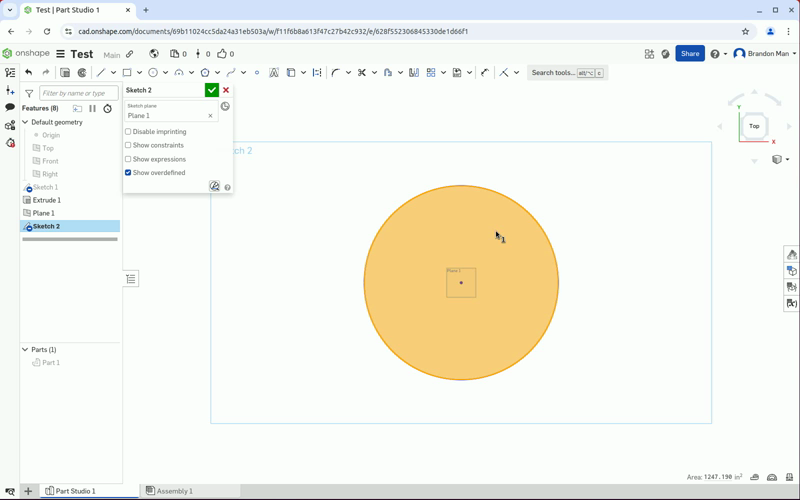
mouse_move(73, 352)
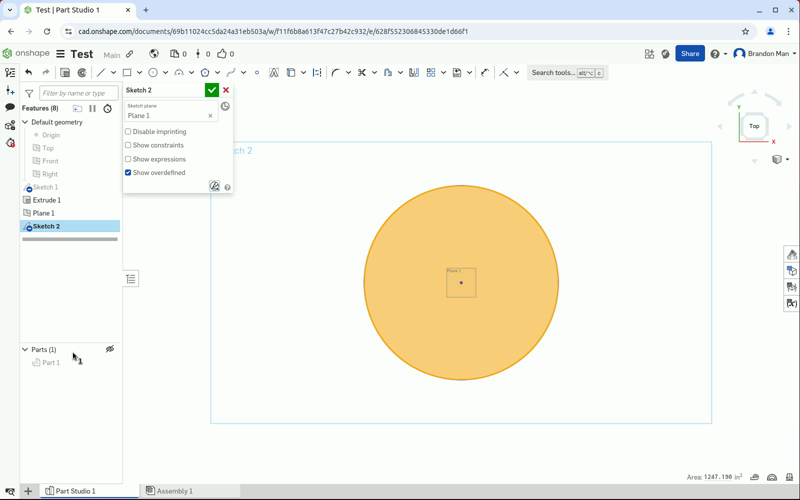
key(shift+y)
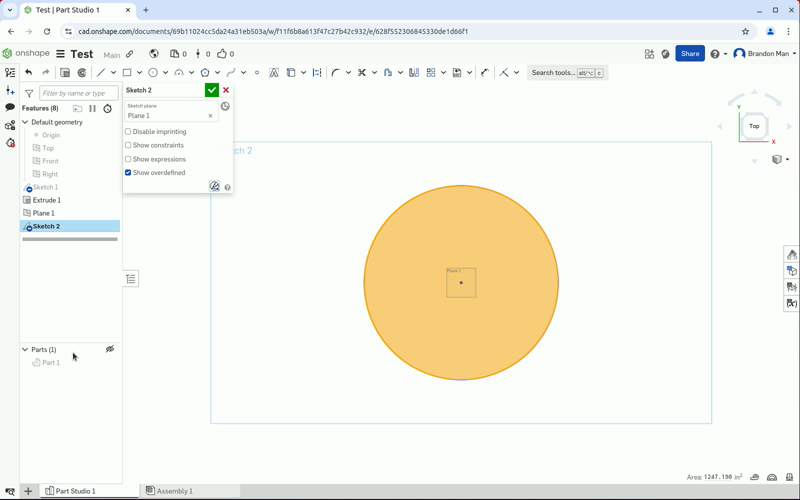
key(shift+e)
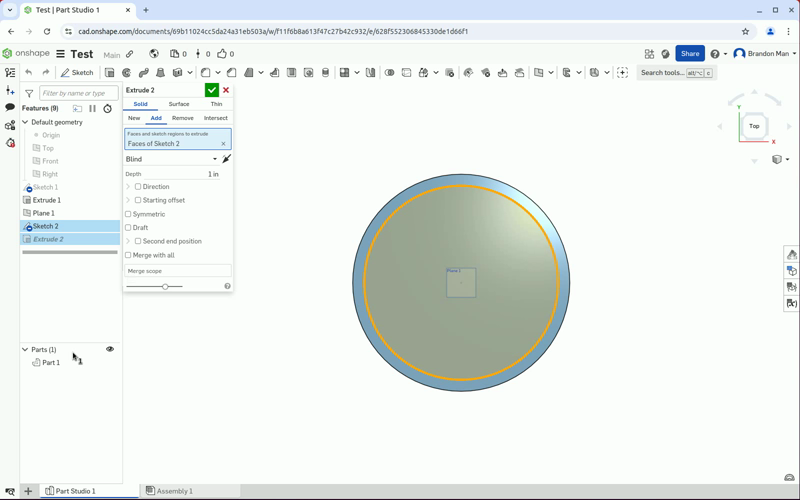
mouse_move(143, 106)
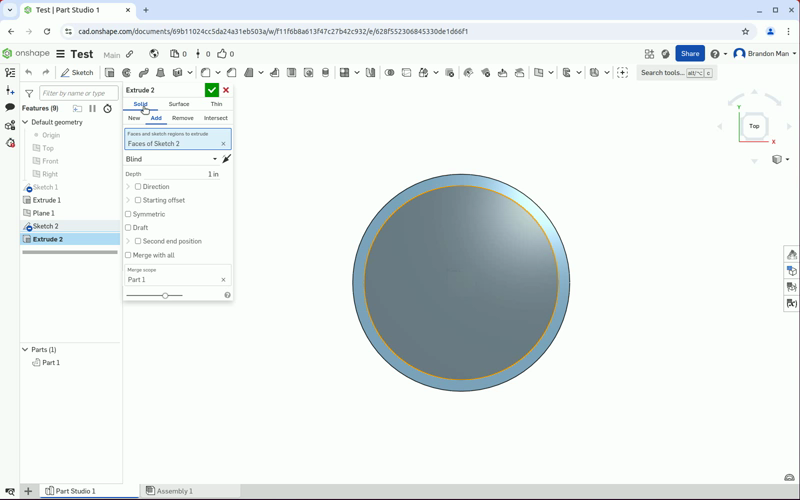
click(143, 106)
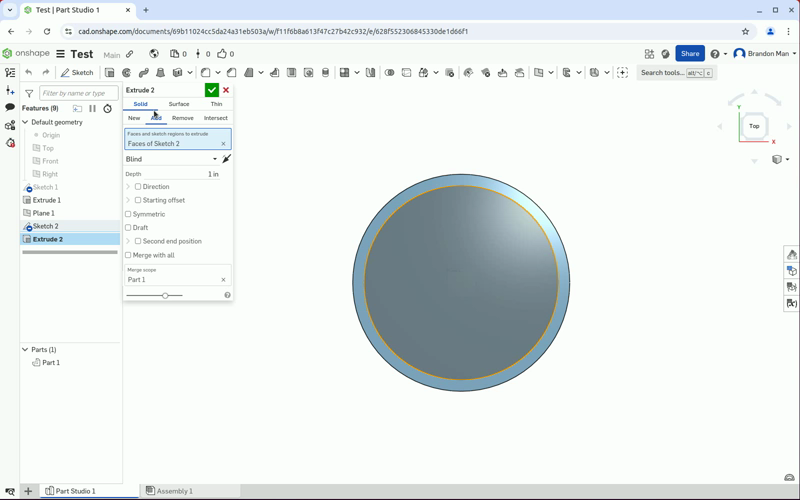
mouse_move(186, 120)
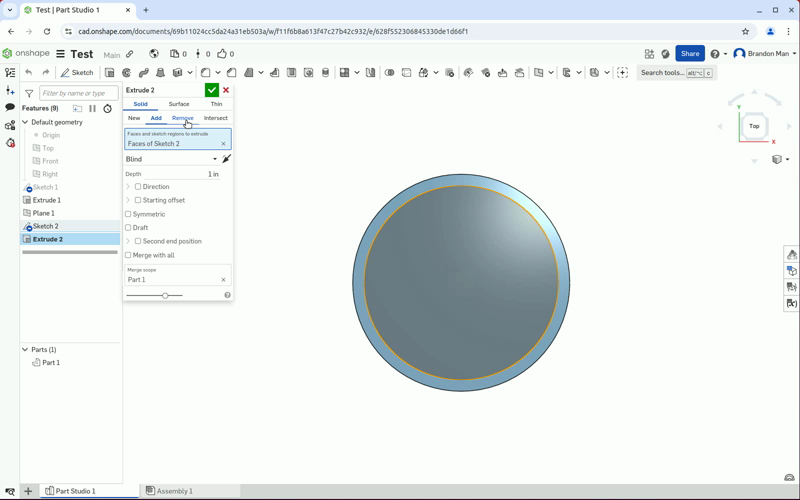
click(186, 120)
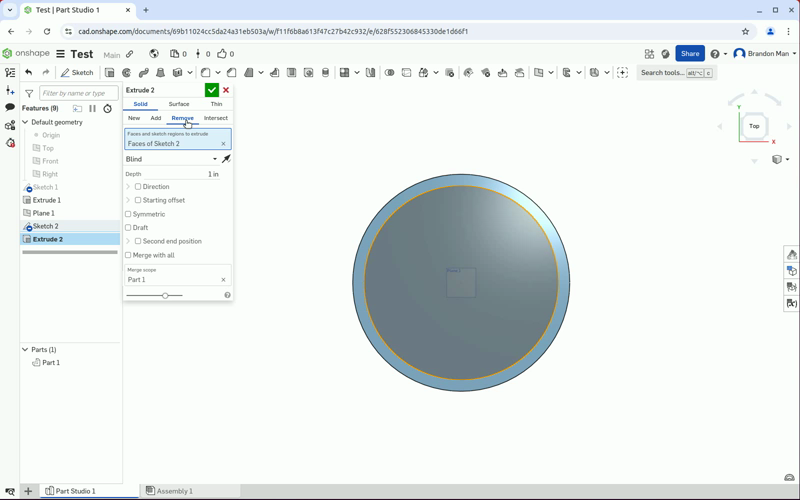
key(tab, 4)
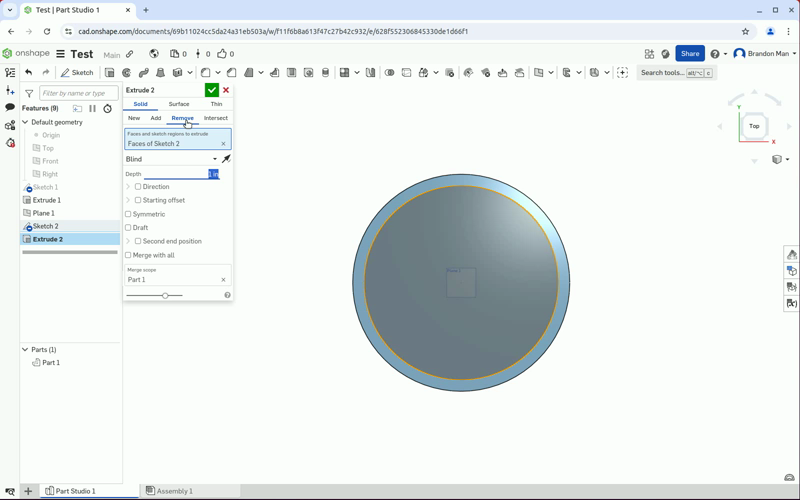
text(19.257)
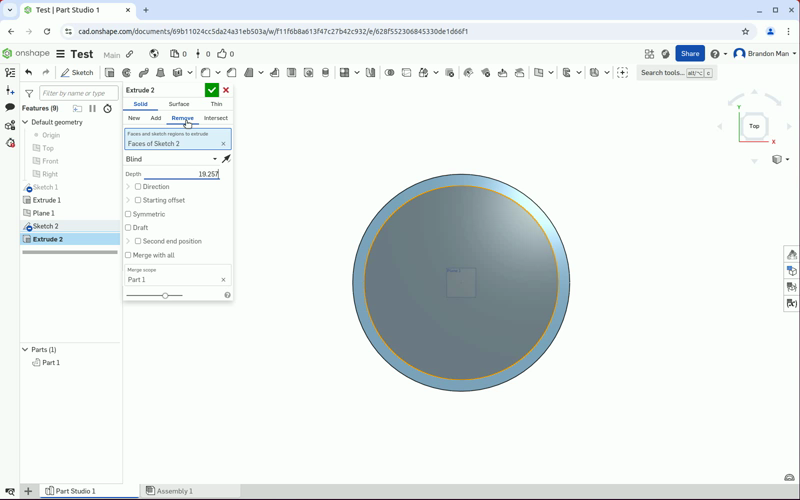
key(tab, 6)
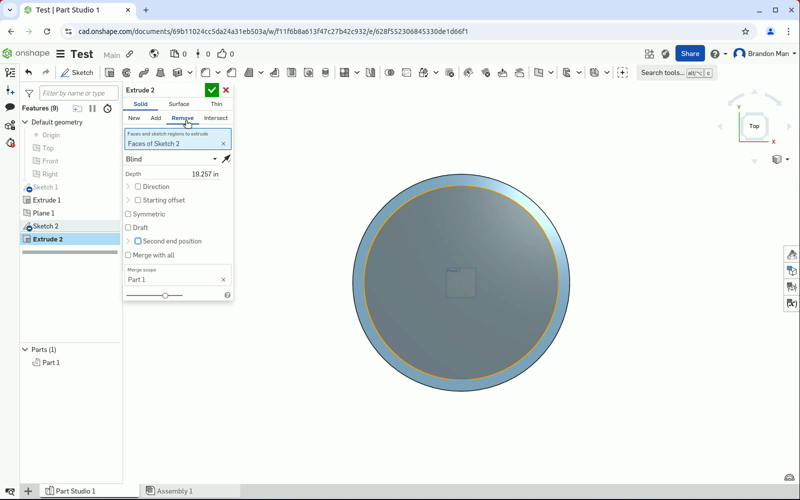
key(space)
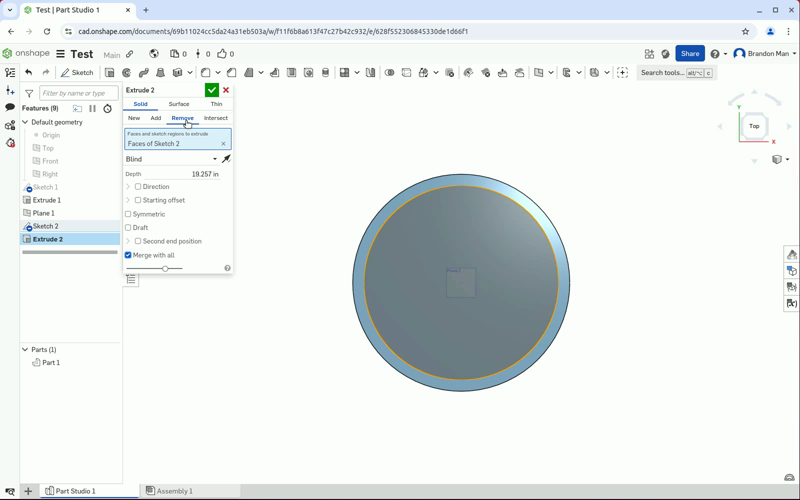
key(enter)
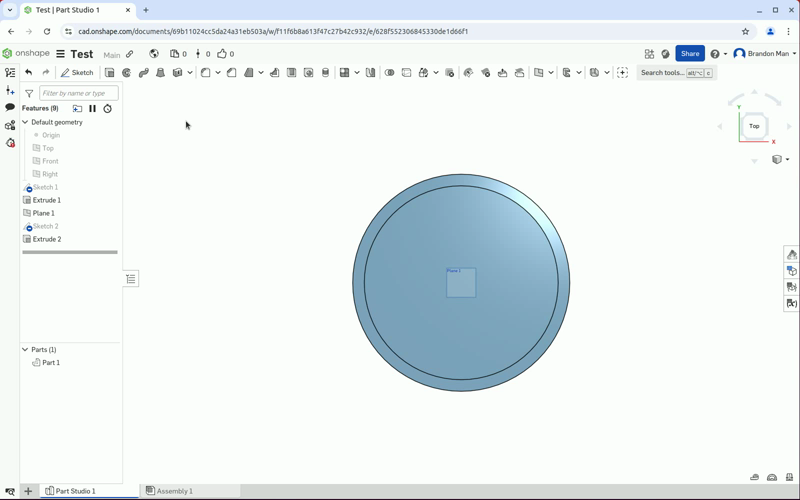
key(shift+h)
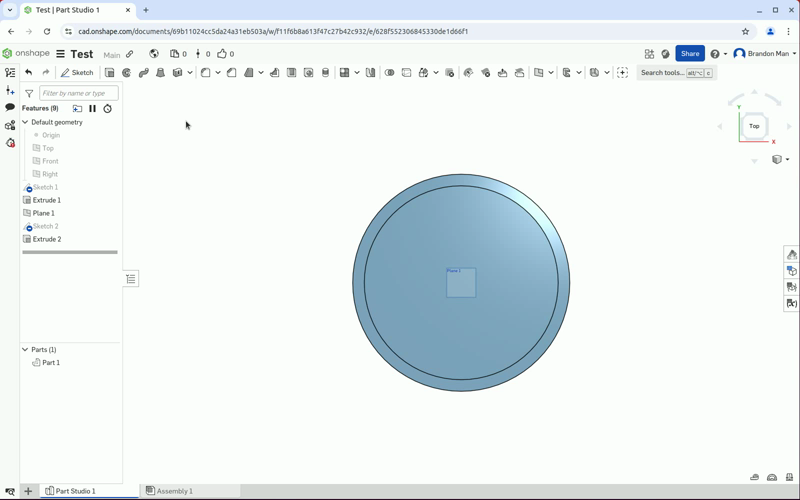
key(shift+h)
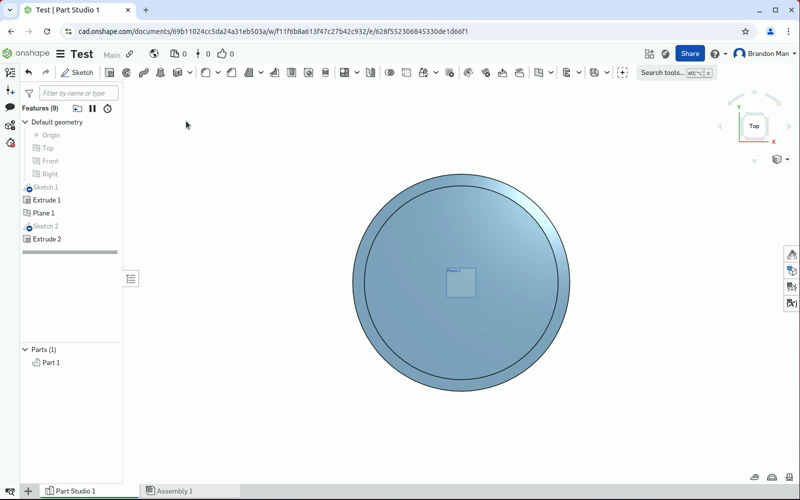
mouse_move(73, 189)
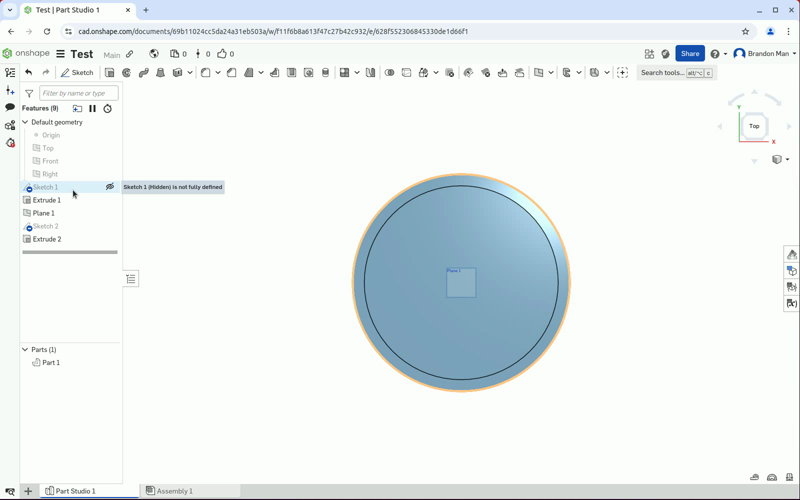
click(73, 189)
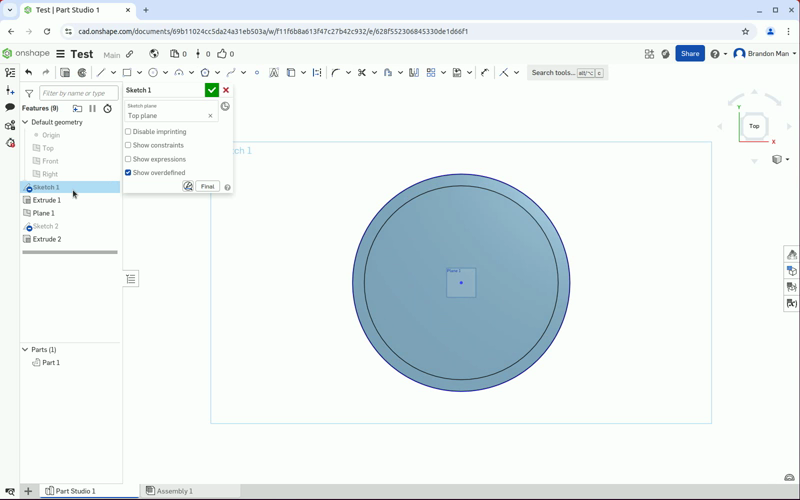
mouse_move(229, 92)
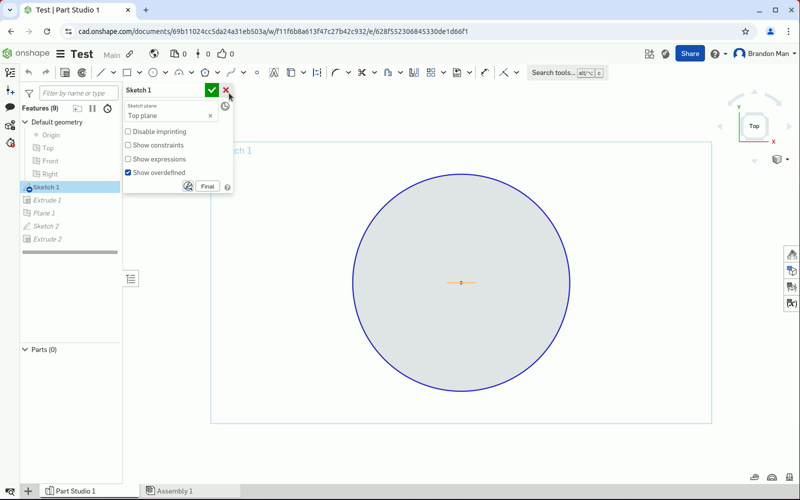
click(229, 92)
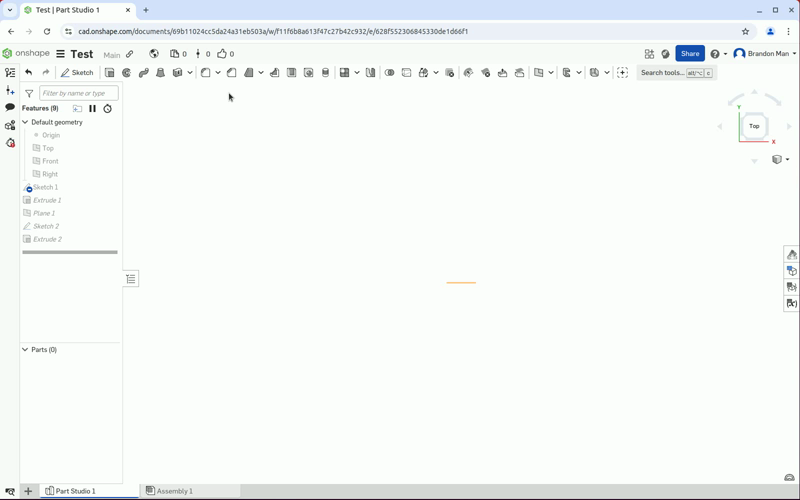
mouse_move(541, 75)
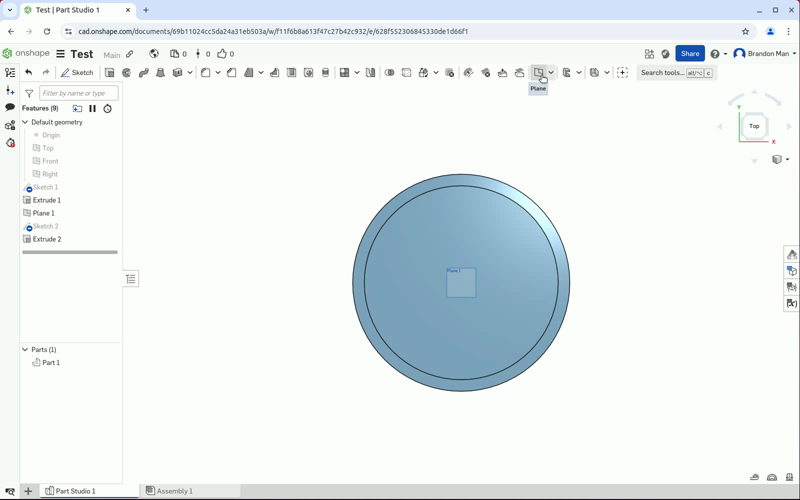
click(541, 75)
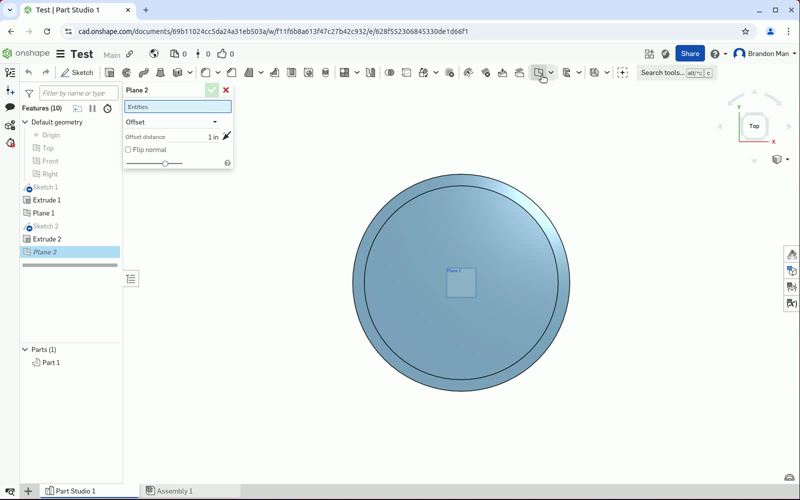
mouse_move(73, 150)
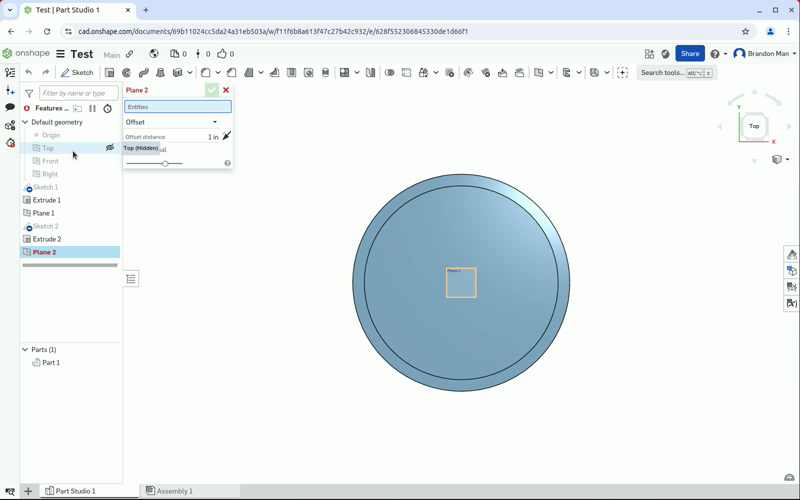
click(73, 150)
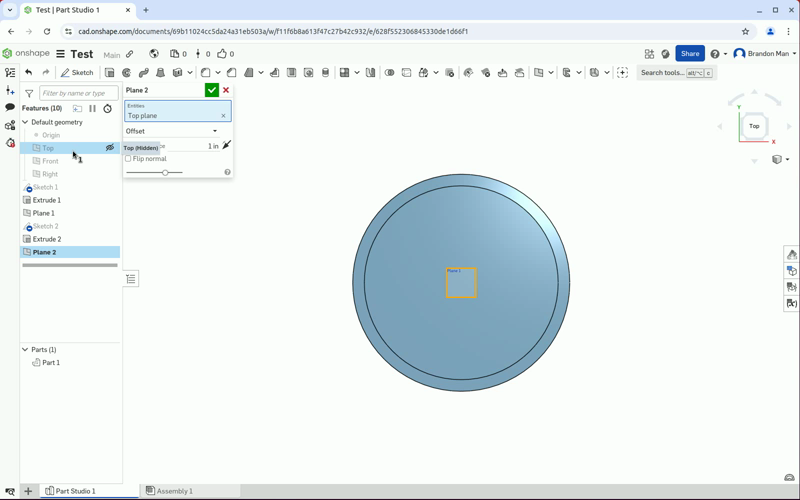
key(tab, 2)
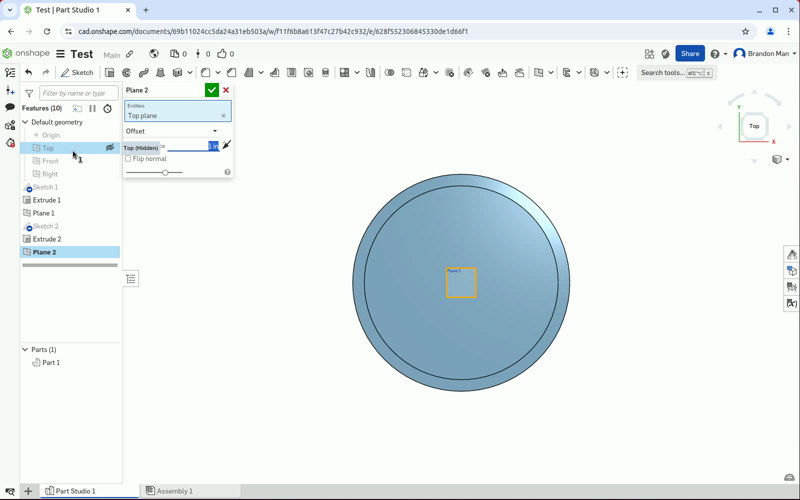
text(3.851)
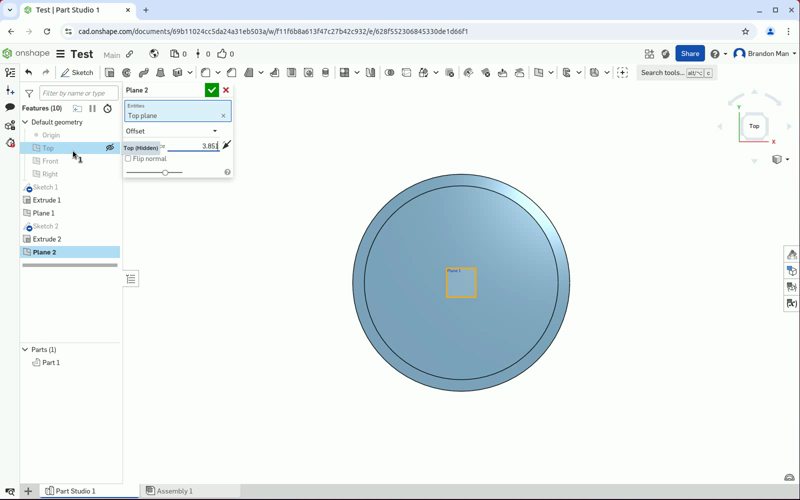
key(enter, 2)
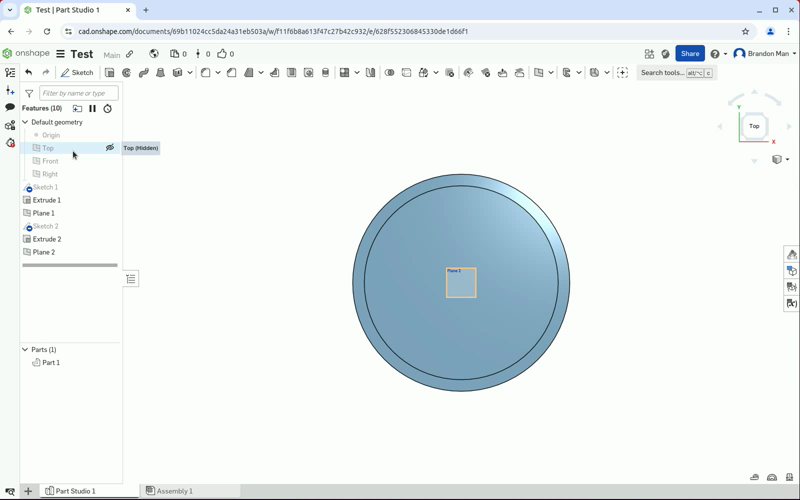
key(shift+s)
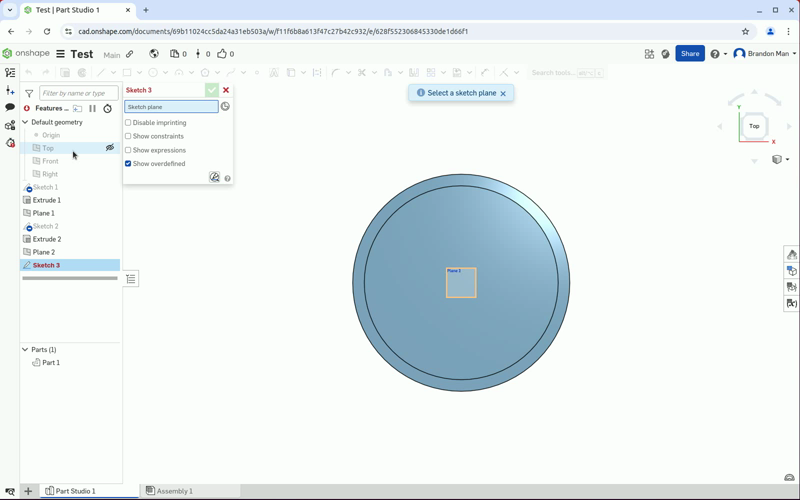
mouse_move(73, 254)
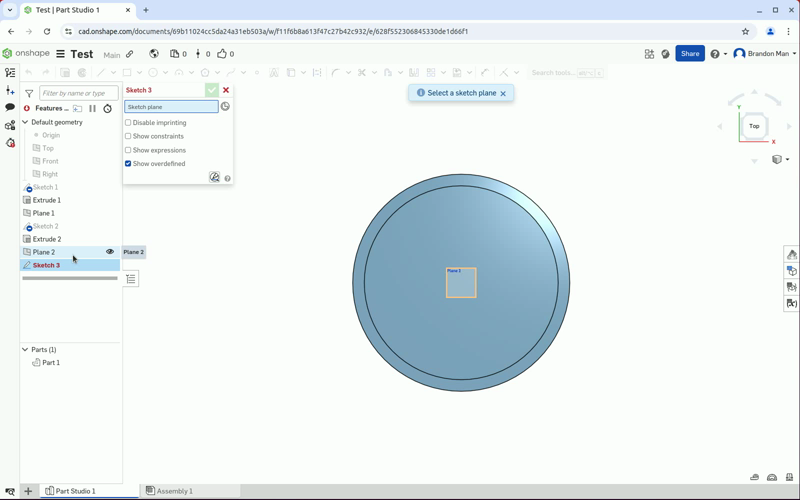
click(73, 254)
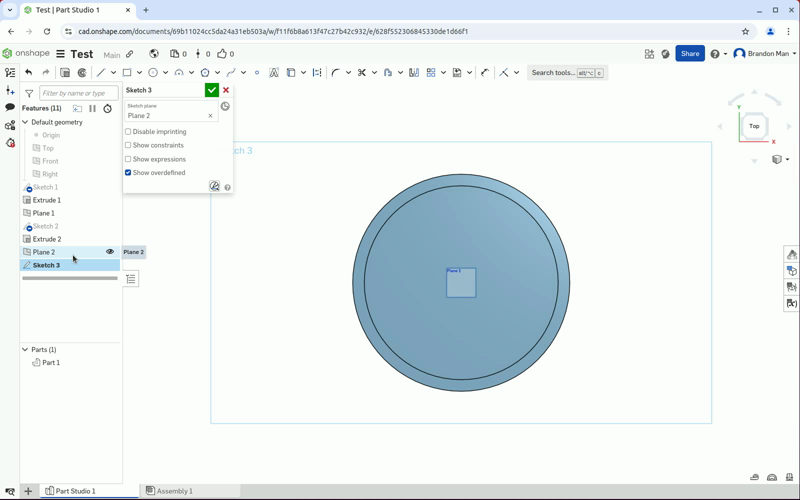
mouse_move(73, 352)
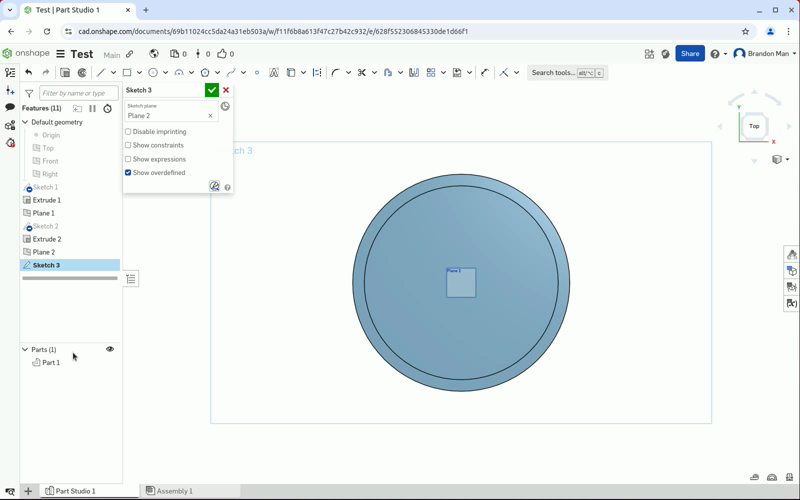
key(y)
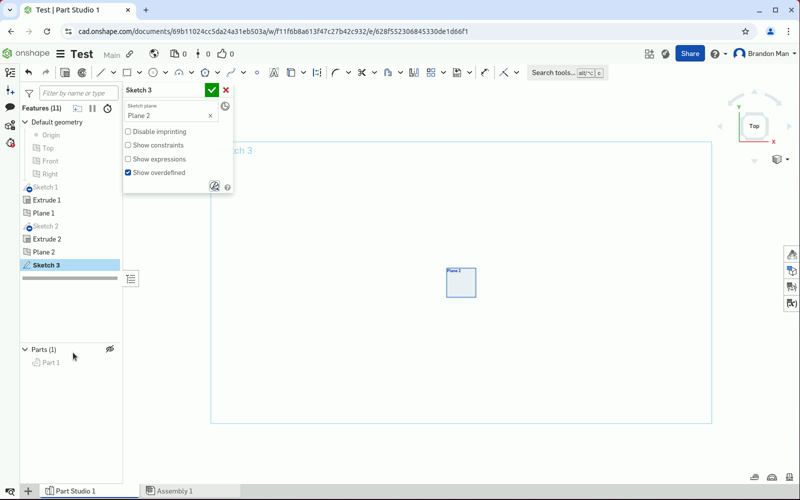
key(c)
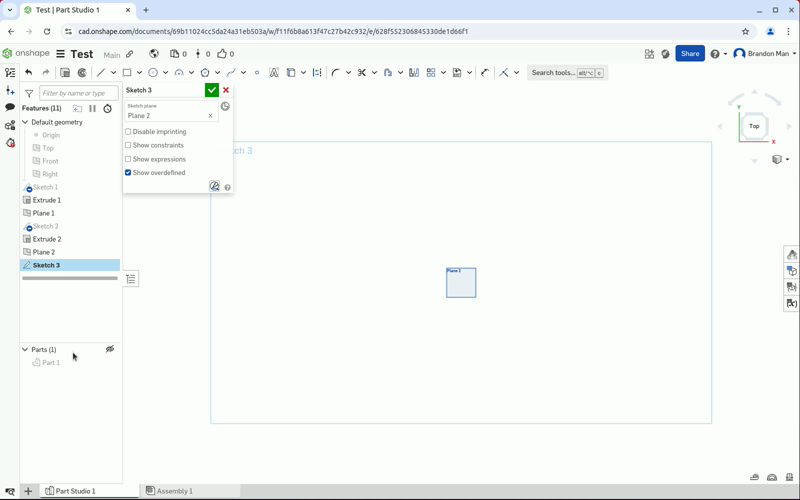
key_down(shift)
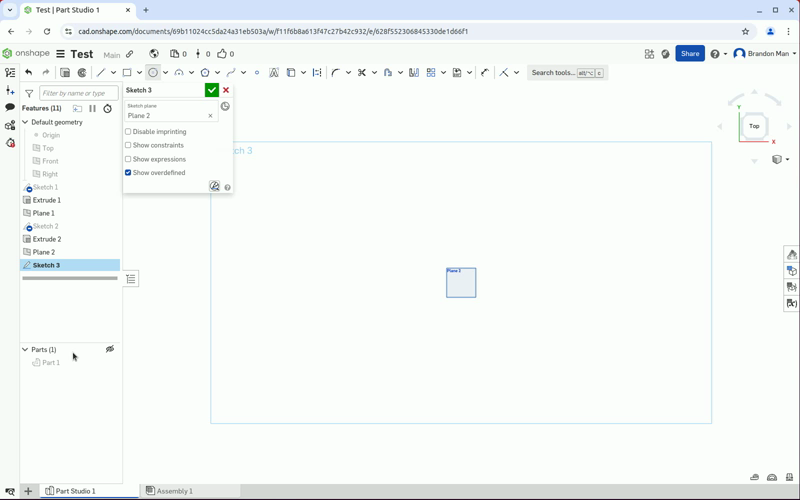
mouse_move(461, 282)
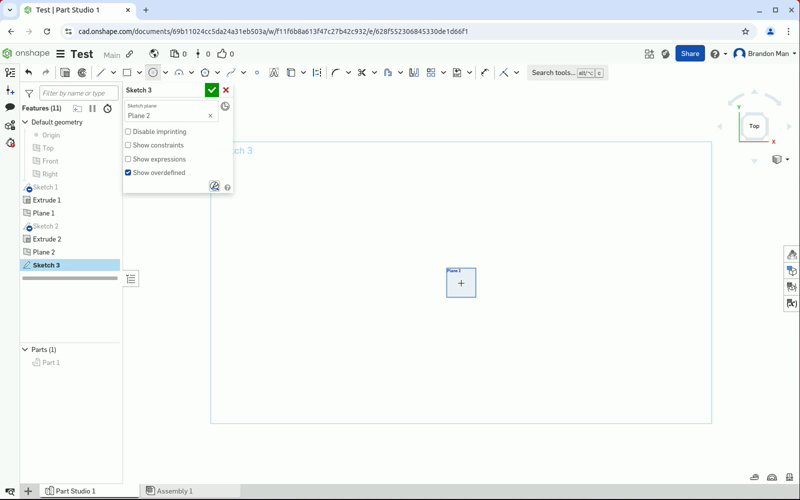
click(461, 282)
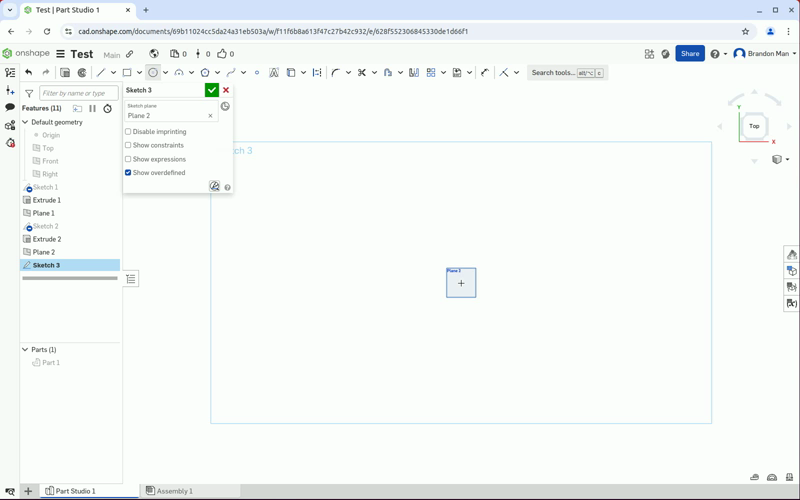
key_up(shift)
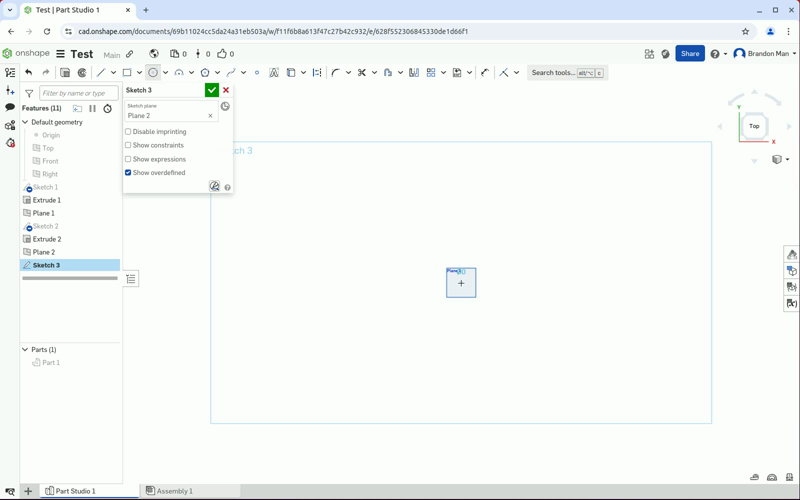
mouse_move(478, 282)
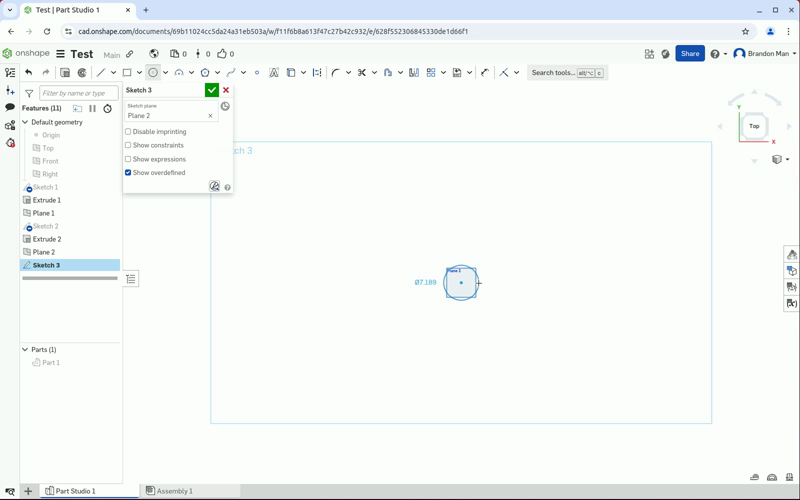
click(478, 282)
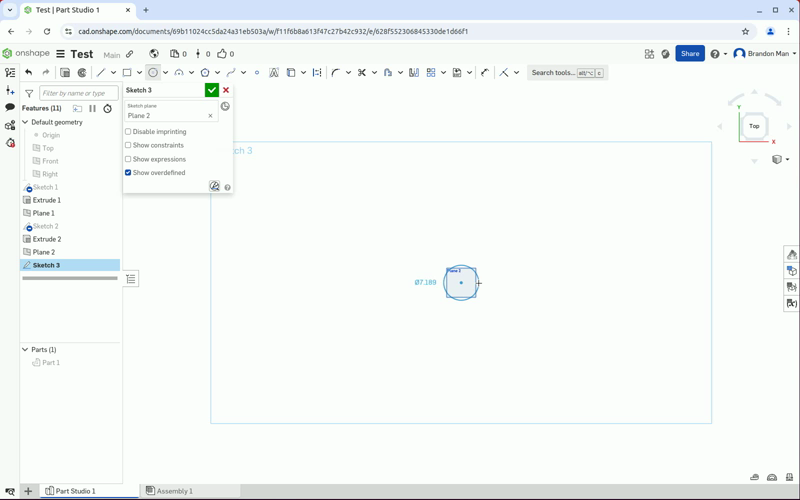
key(esc)
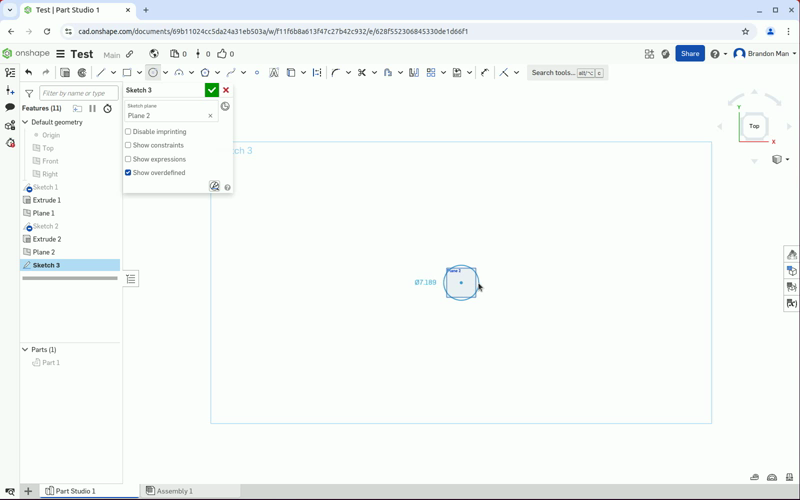
mouse_move(456, 295)
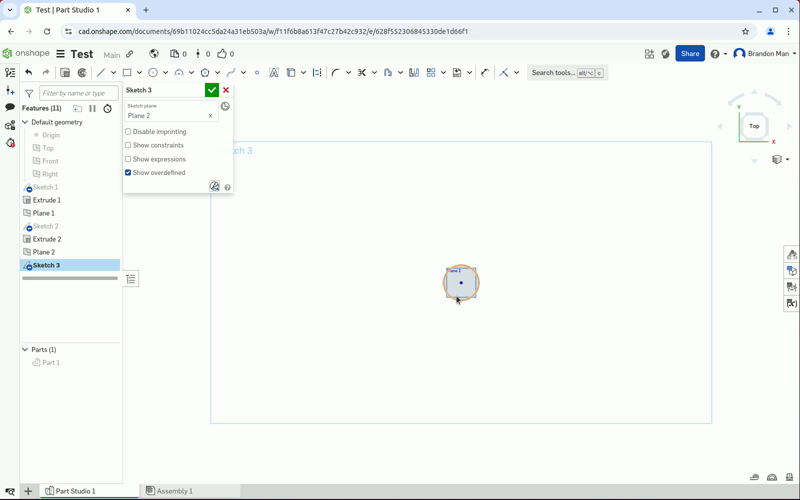
scroll(6)
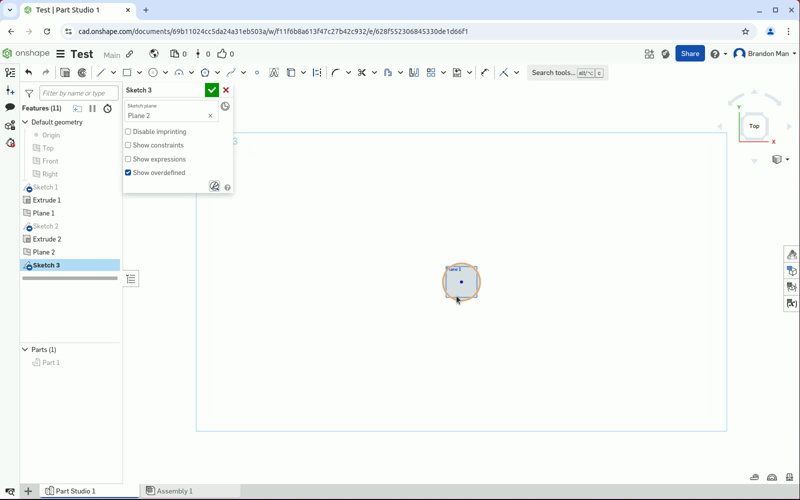
scroll(6)
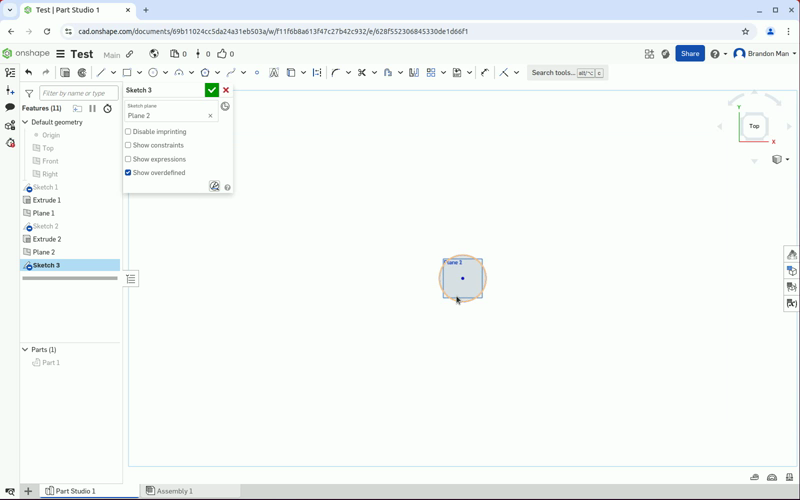
scroll(6)
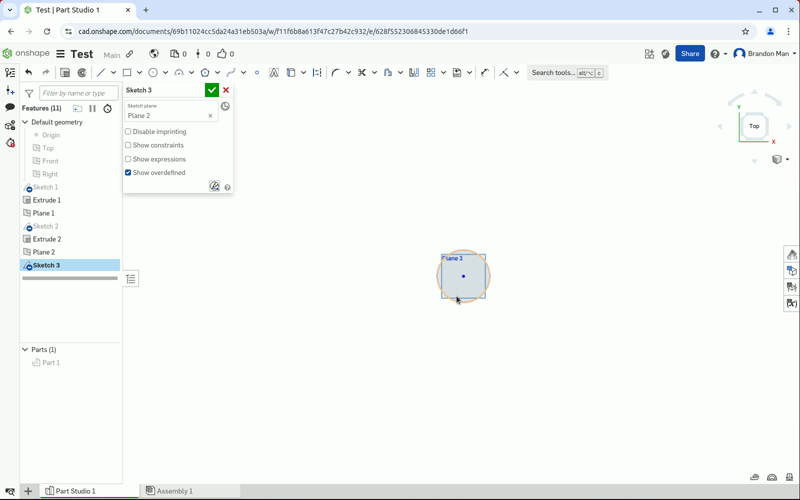
scroll(6)
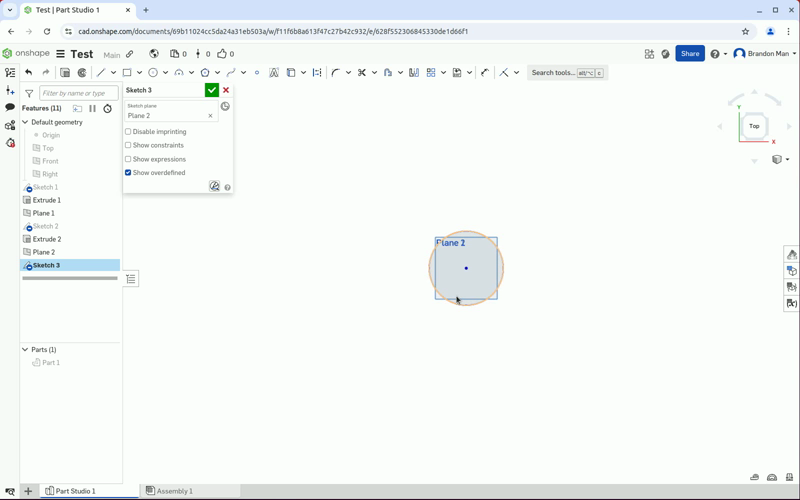
scroll(6)
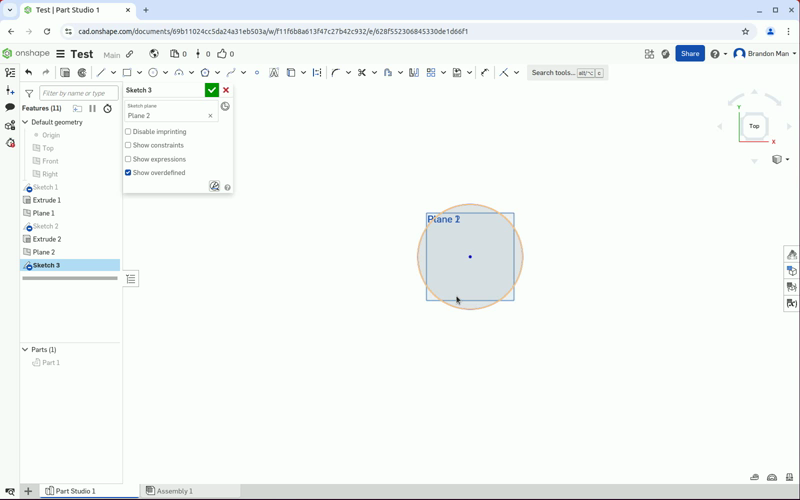
scroll(6)
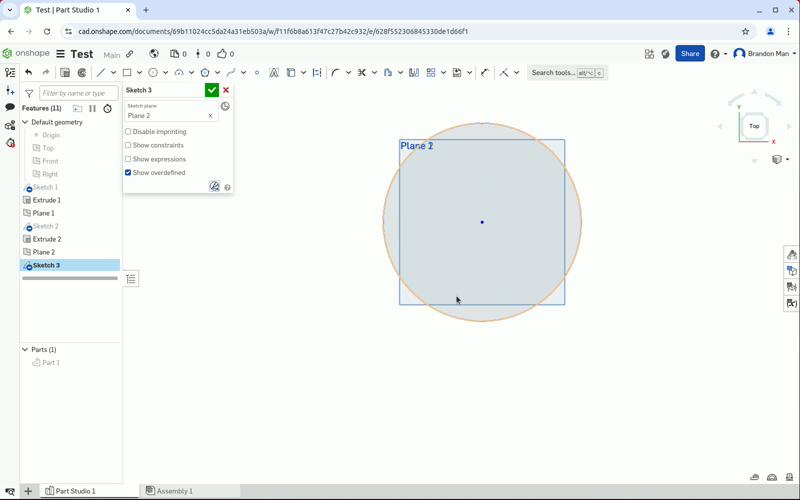
scroll(6)
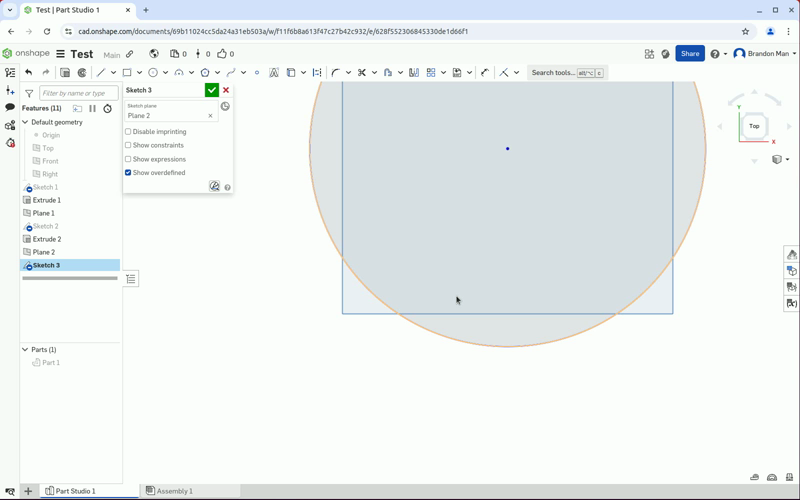
click(456, 295)
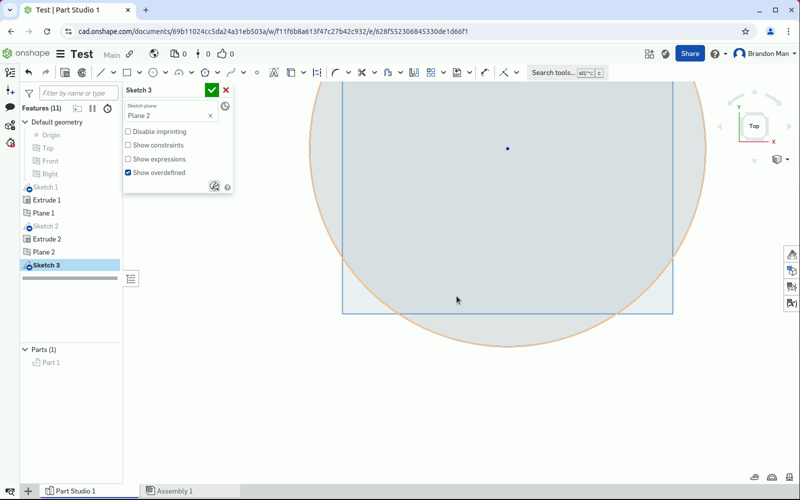
scroll(-6)
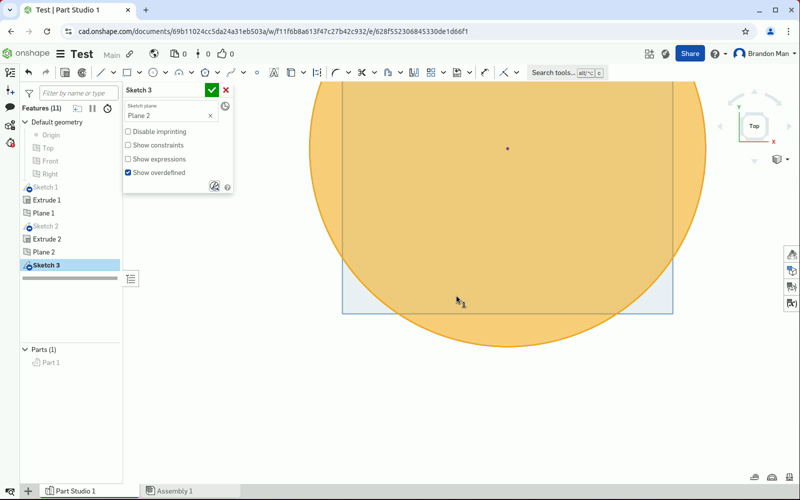
scroll(-6)
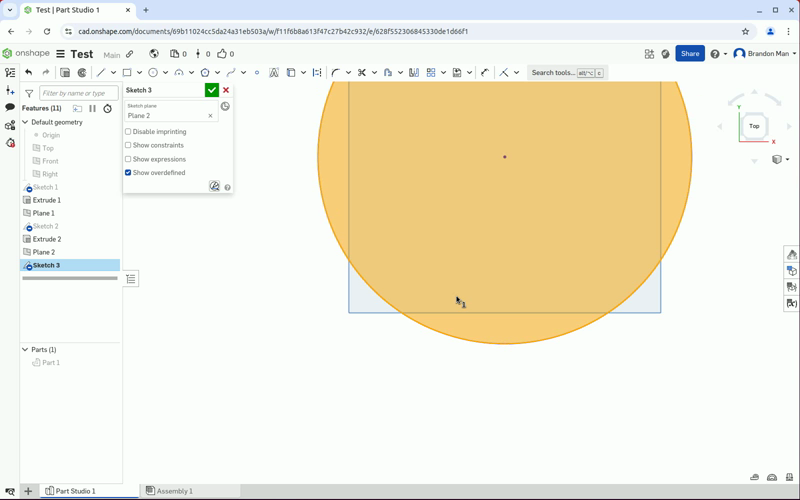
scroll(-6)
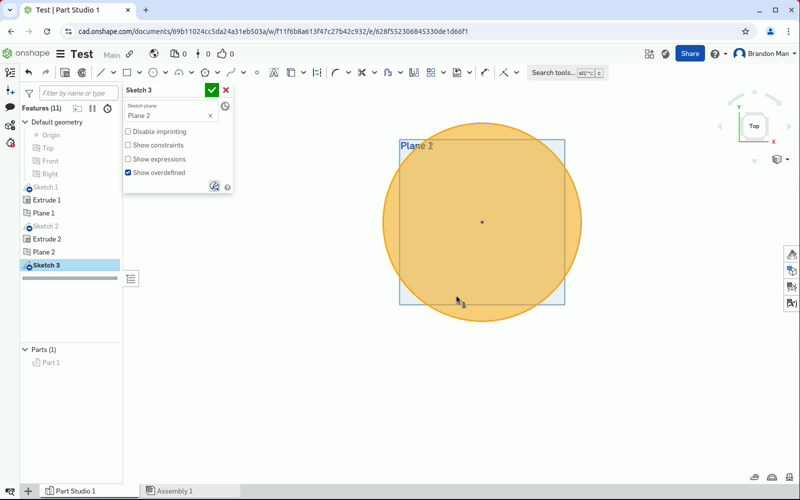
scroll(-6)
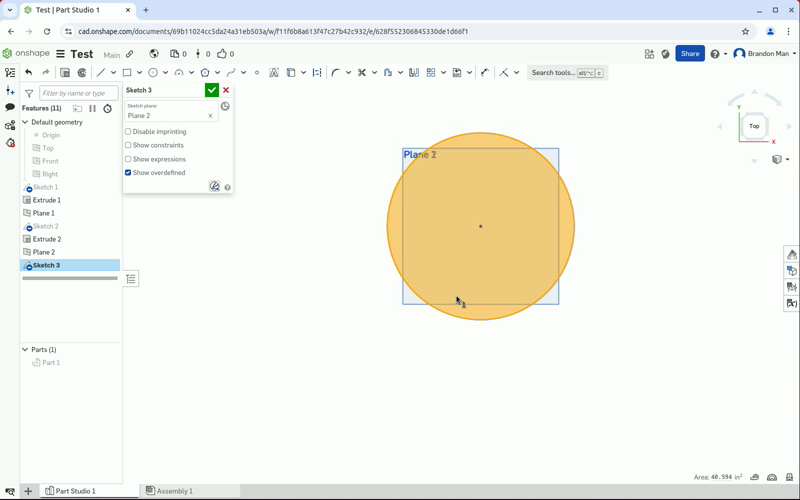
scroll(-6)
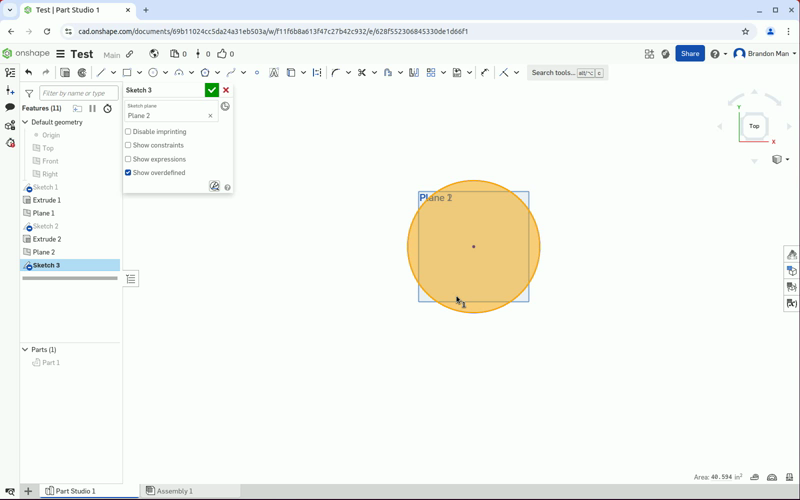
scroll(-6)
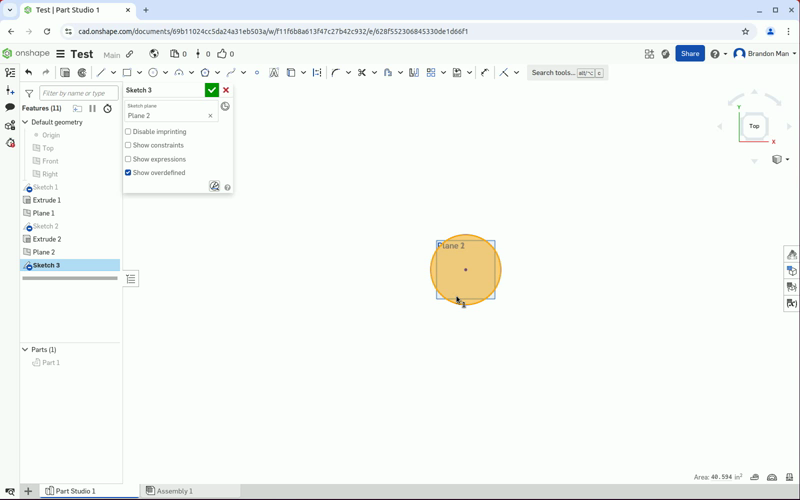
scroll(-6)
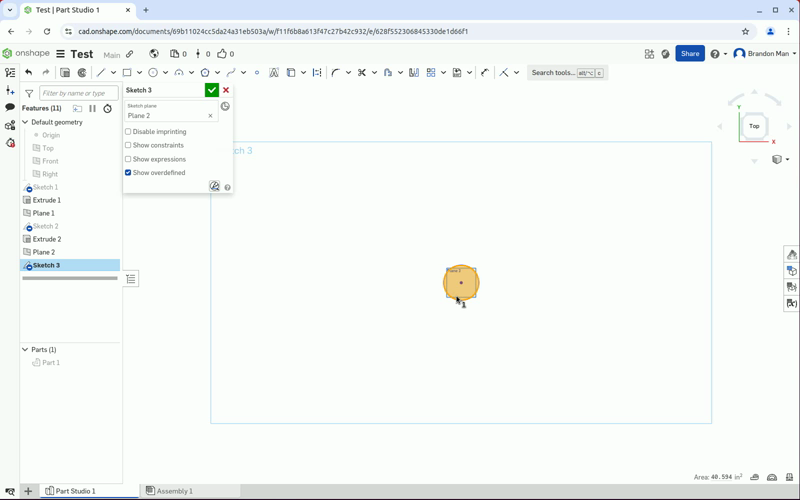
mouse_move(73, 352)
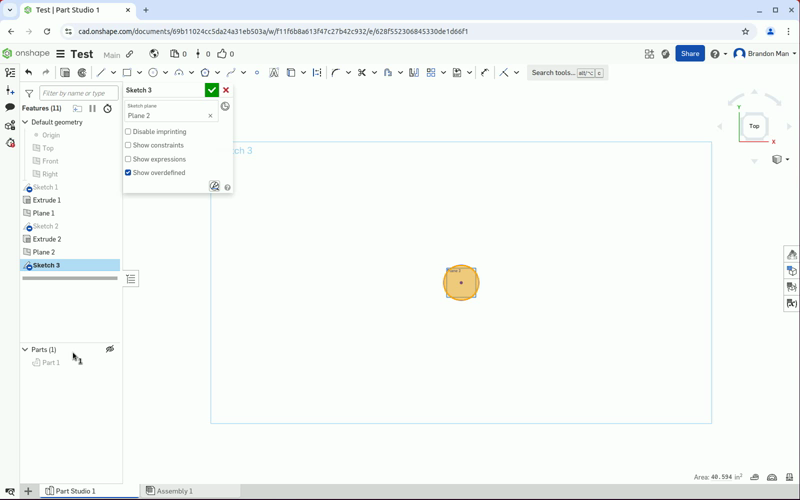
key(shift+y)
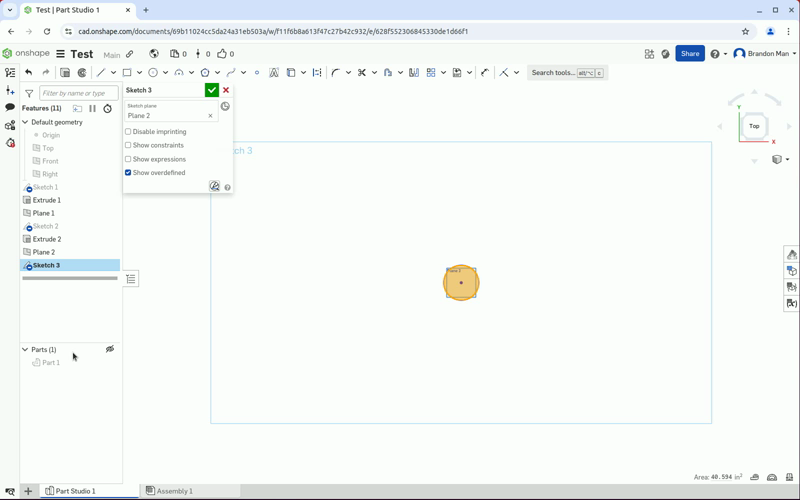
key(shift+e)
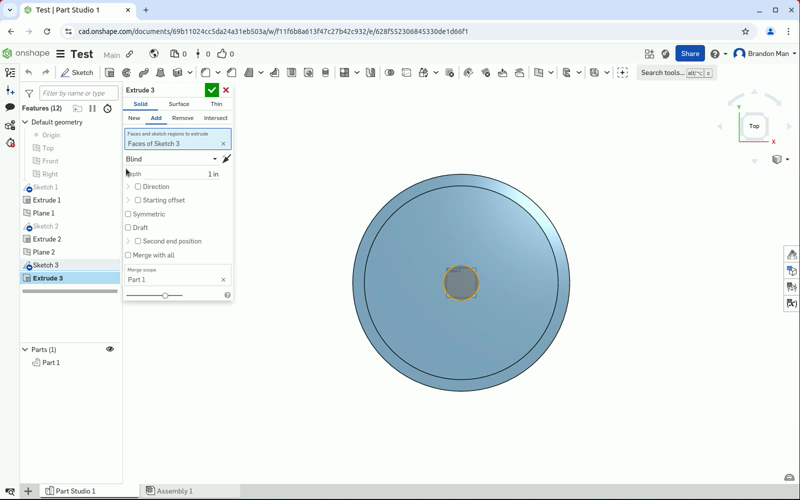
mouse_move(143, 106)
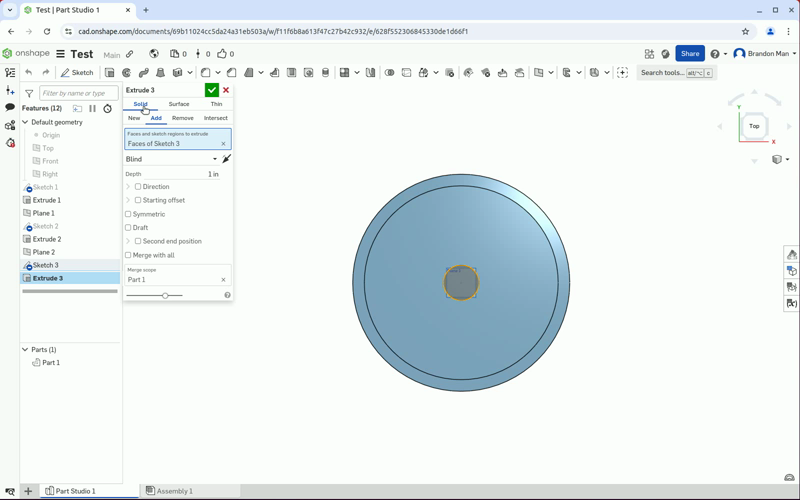
click(143, 106)
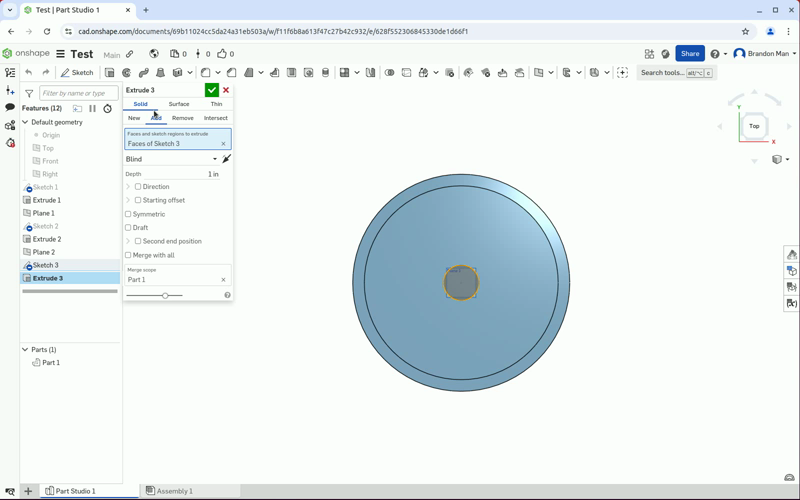
mouse_move(186, 120)
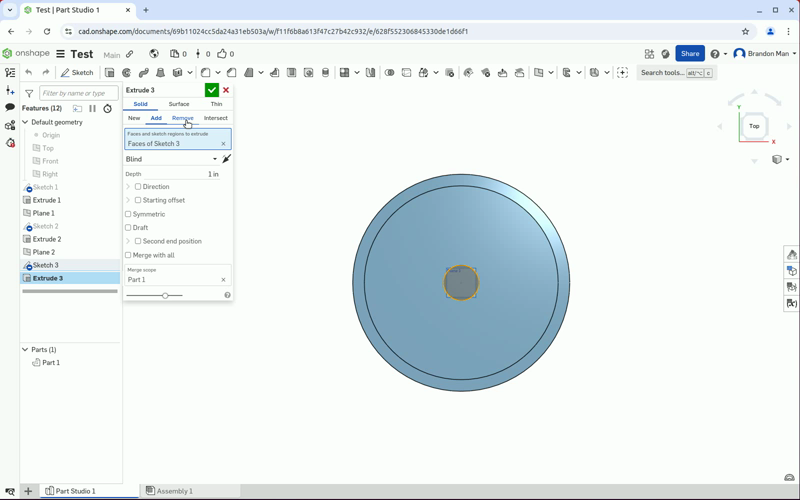
click(186, 120)
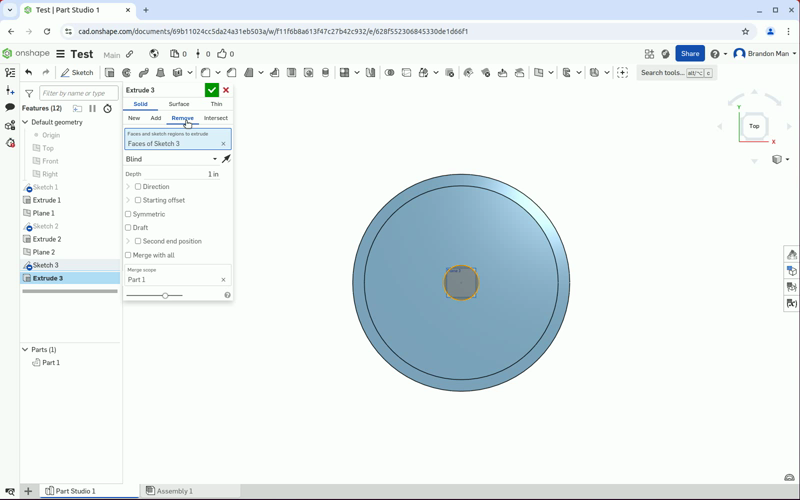
key(tab, 4)
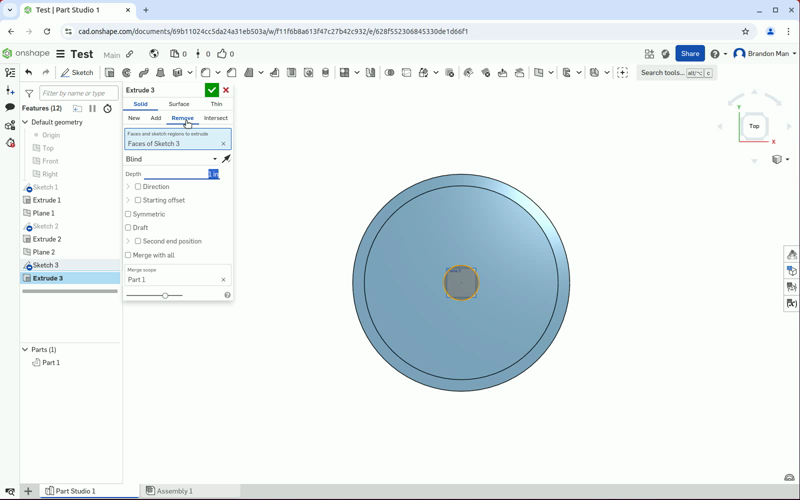
text(30.811)
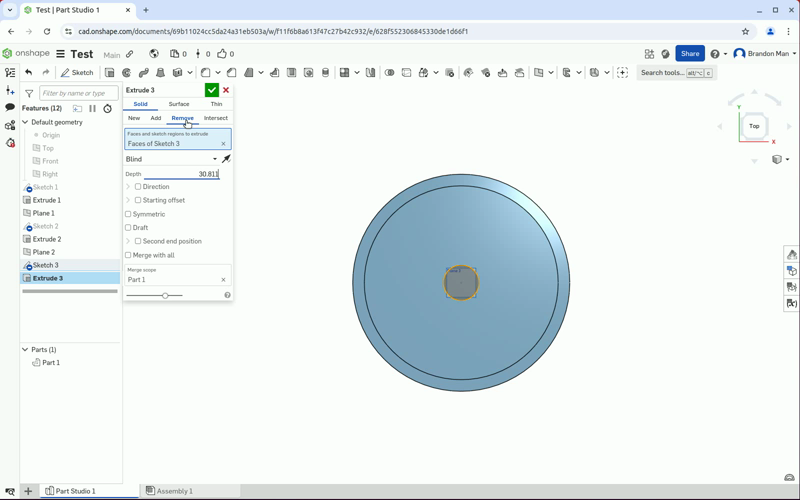
key(tab, 6)
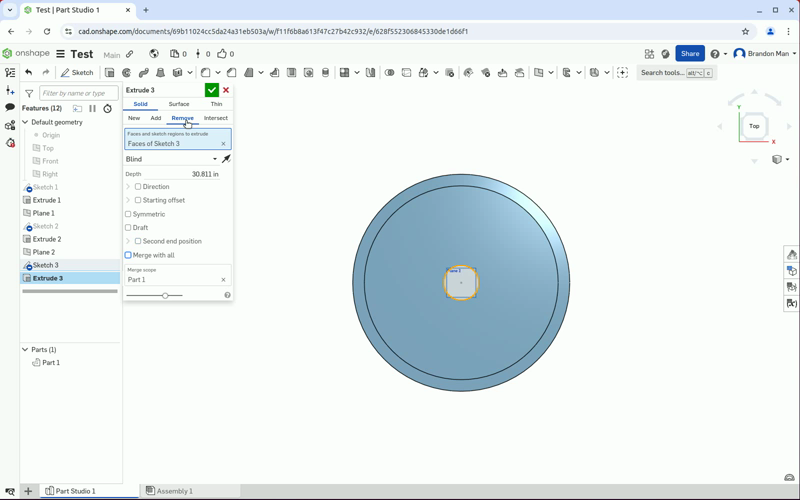
key(space)
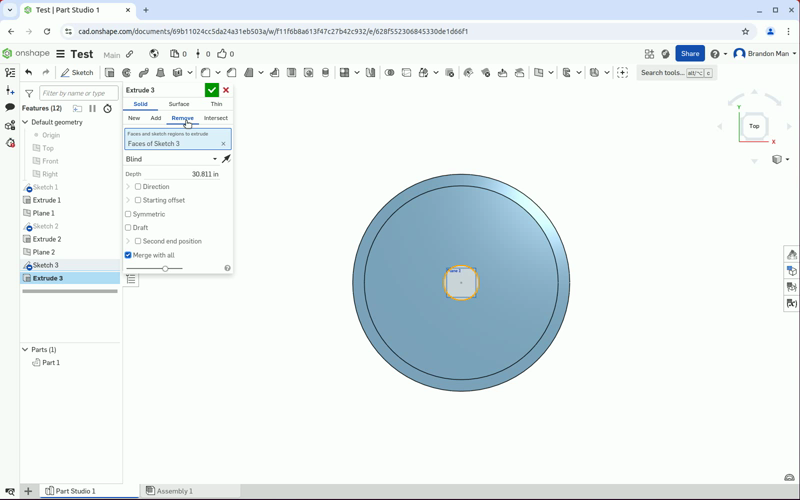
key(enter)
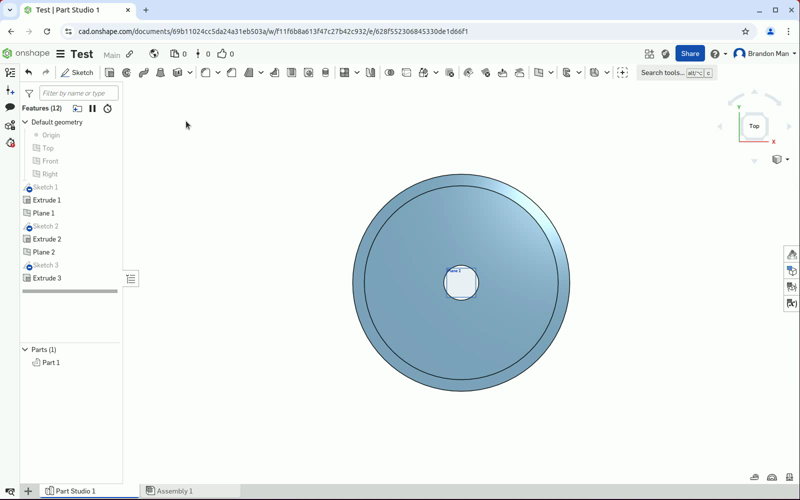
key(shift+h)
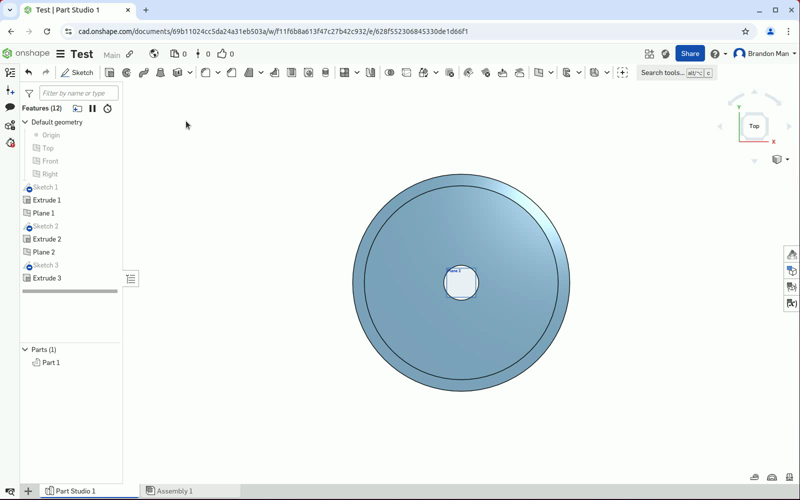
key(shift+h)
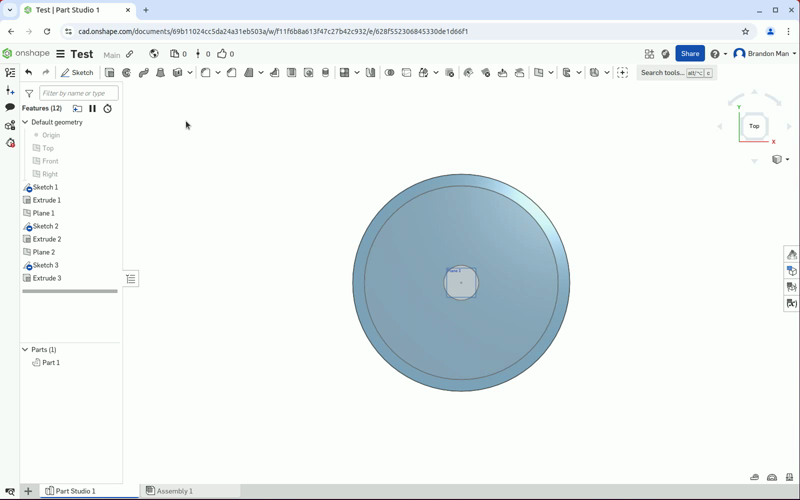
key(shift+7)
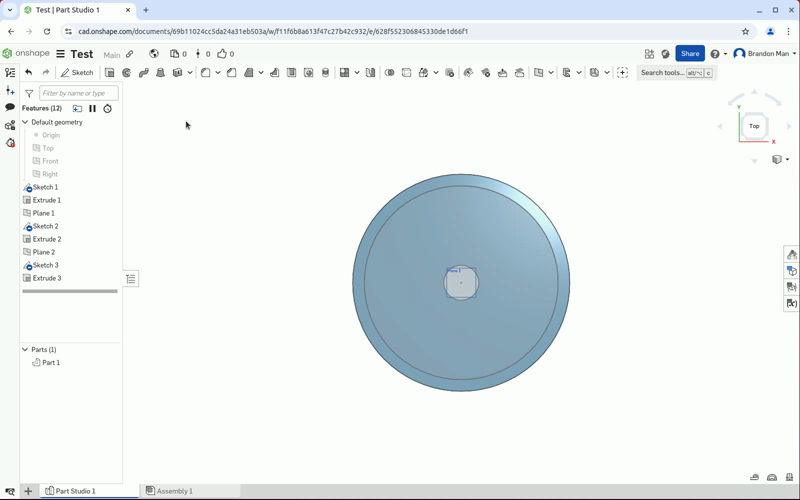
key(up, 3)
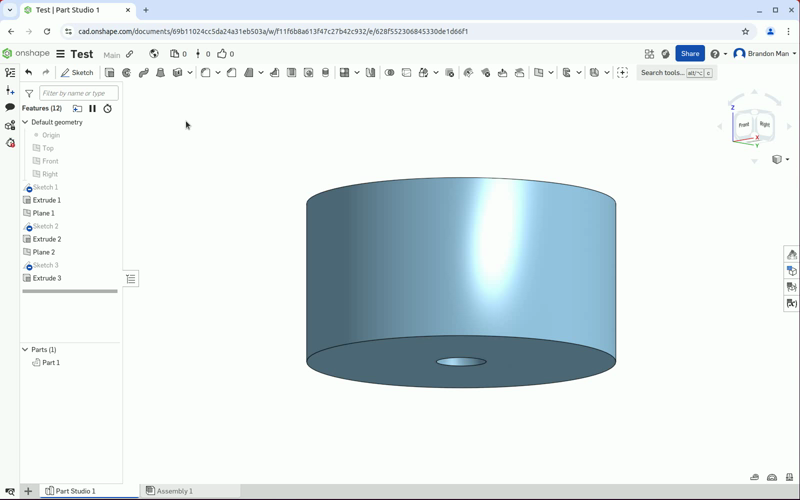
key(left, 3)
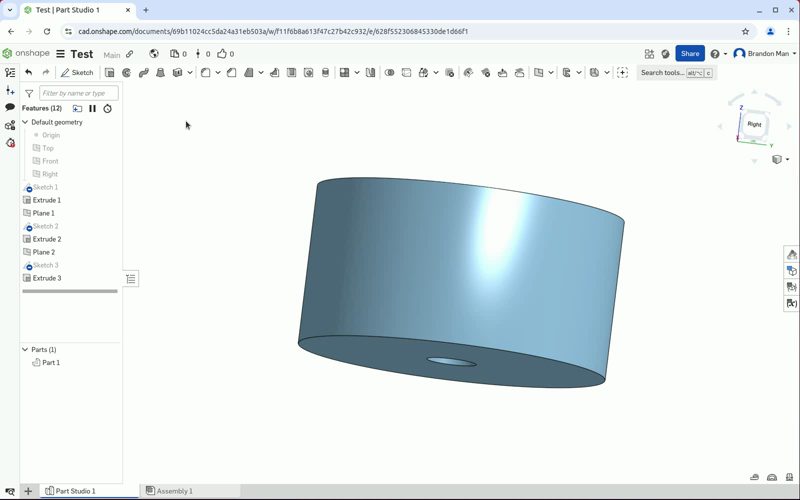
key(right, 3)
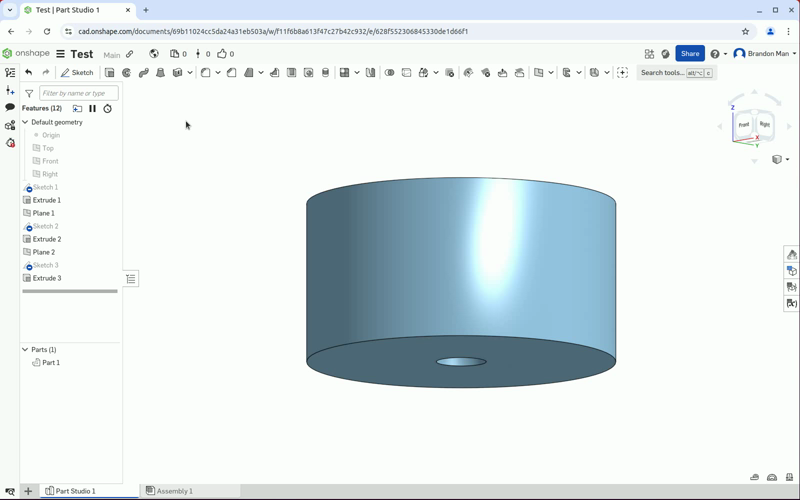
key(down, 3)
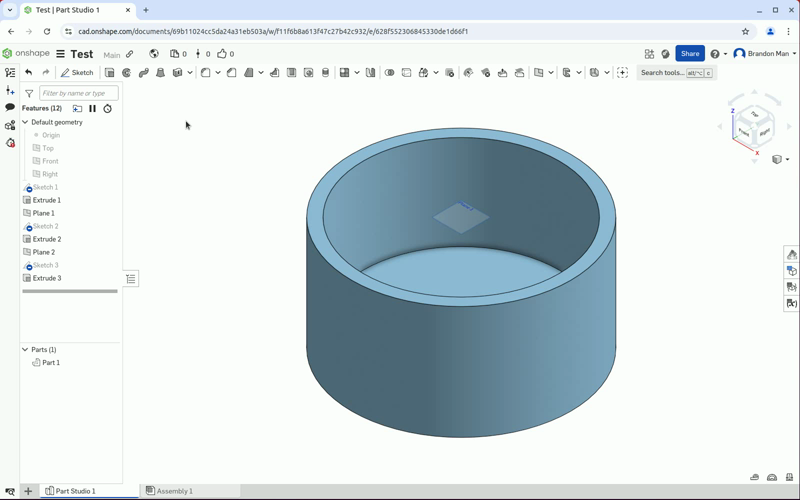
mouse_move(73, 189)
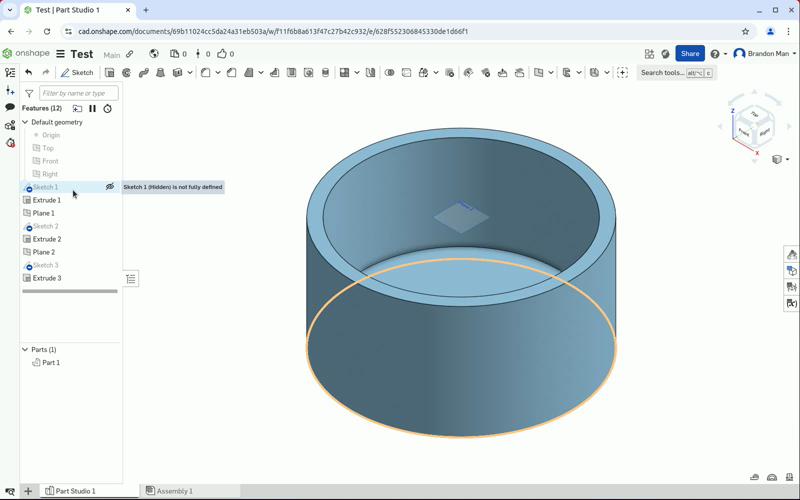
click(73, 189)